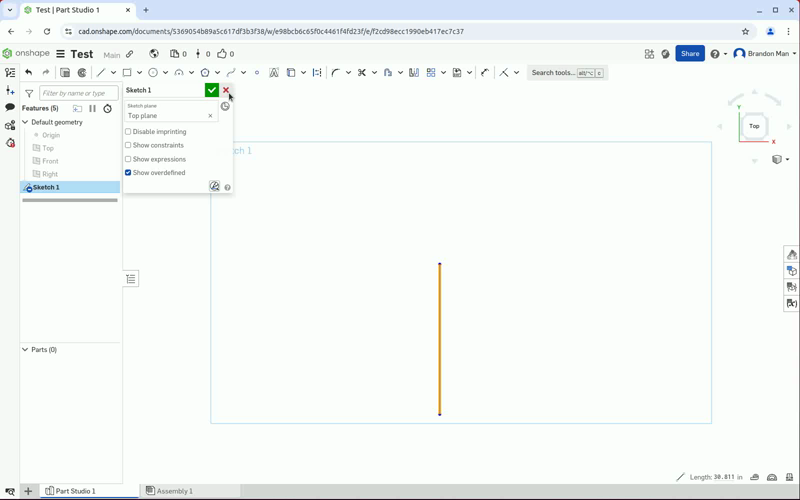
key(shift+h)
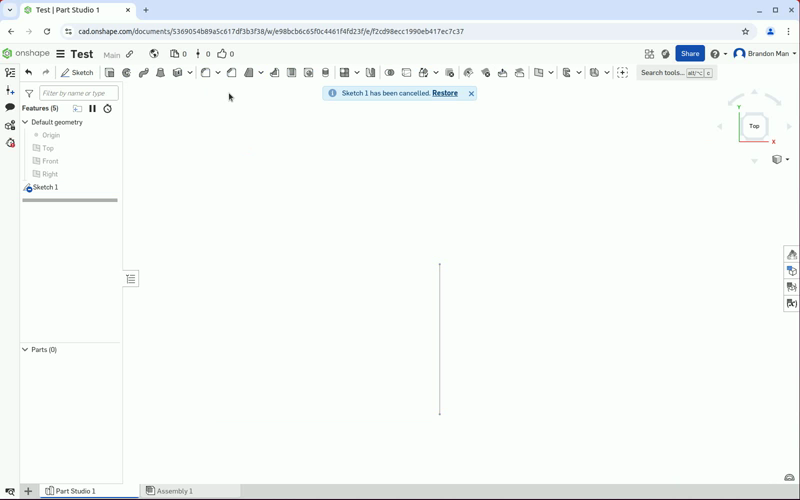
key(shift+s)
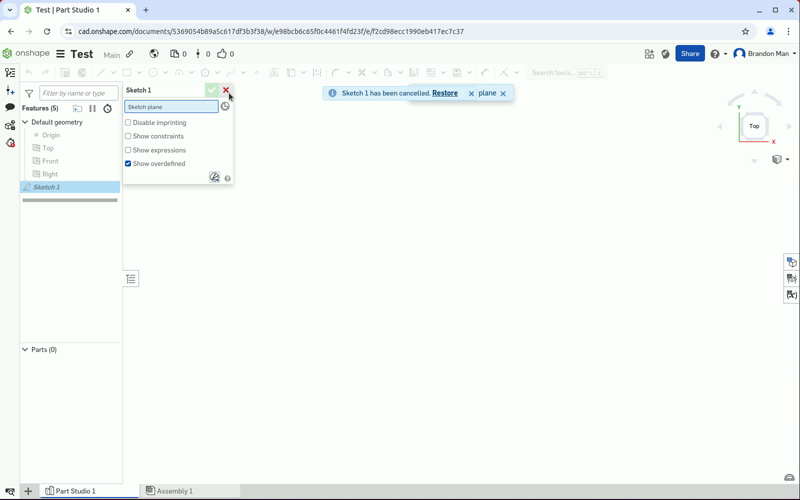
mouse_move(73, 150)
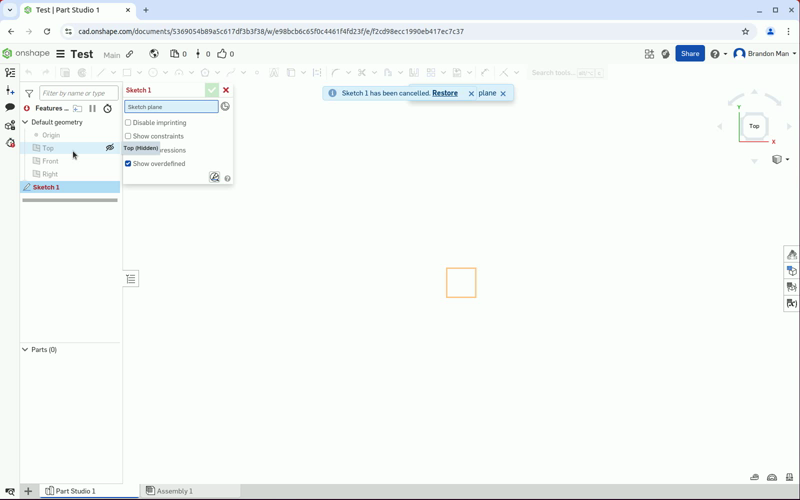
click(73, 150)
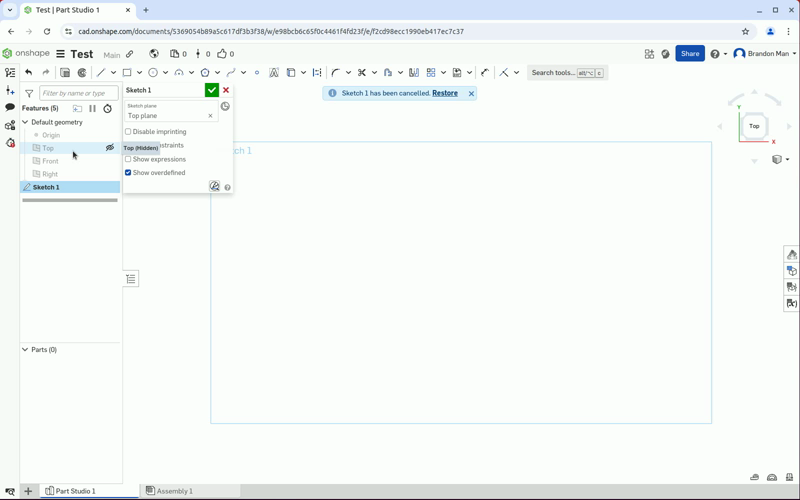
mouse_move(73, 352)
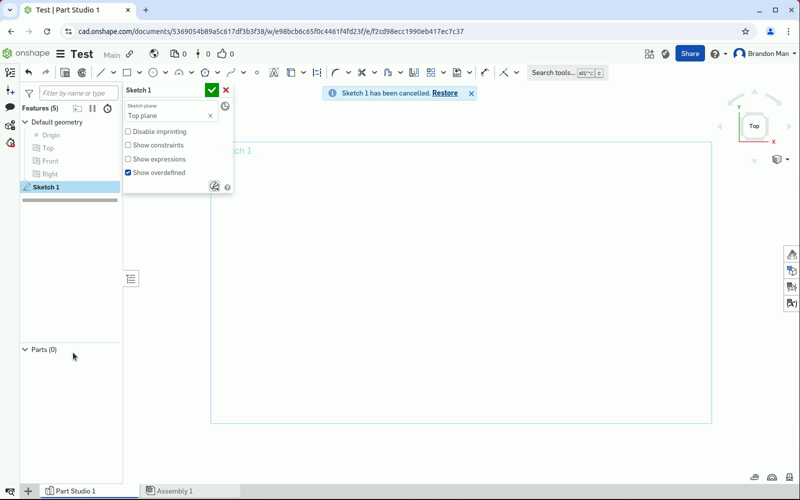
key(y)
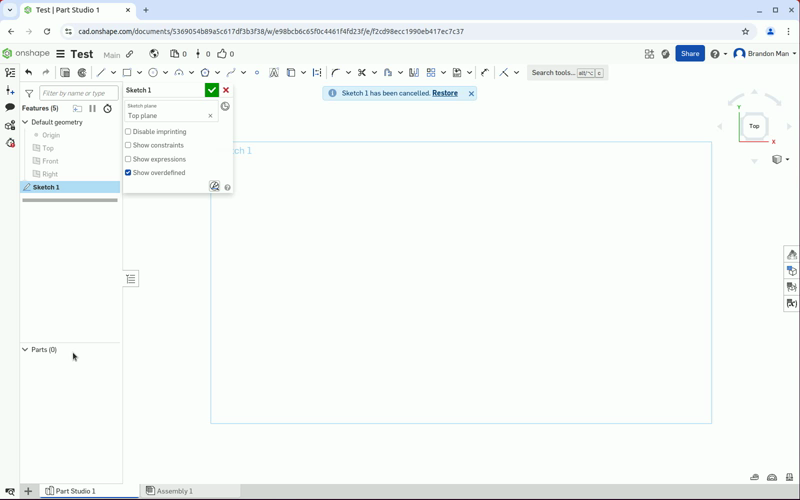
key(l)
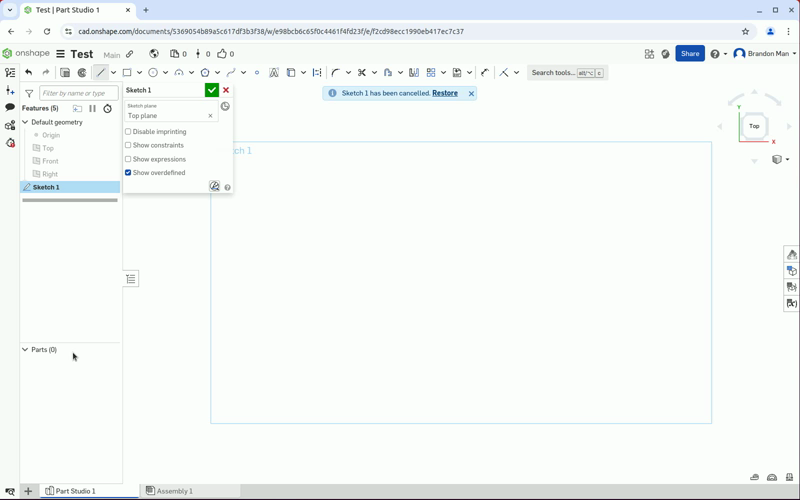
key_down(shift)
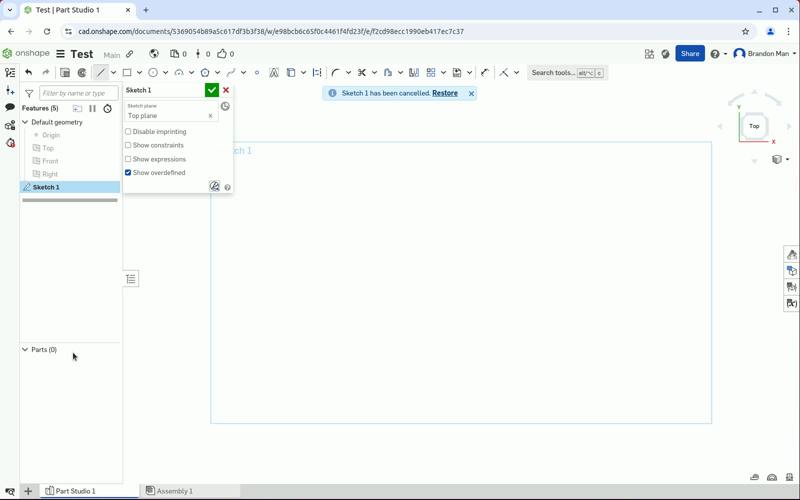
mouse_move(382, 282)
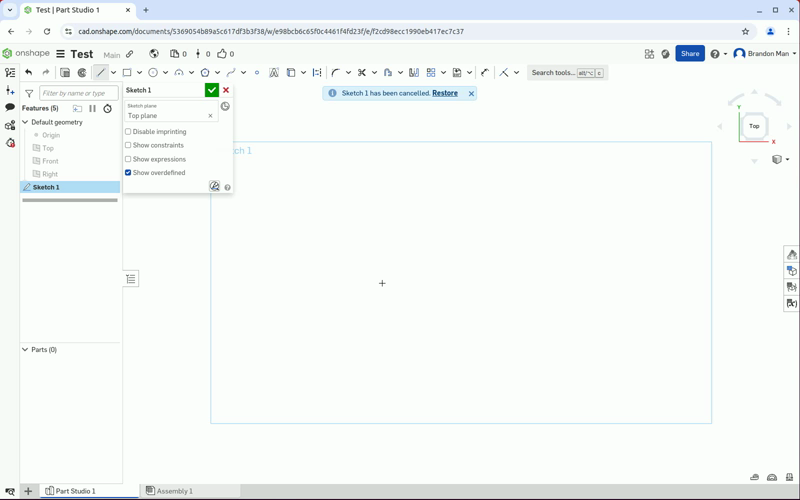
click(382, 282)
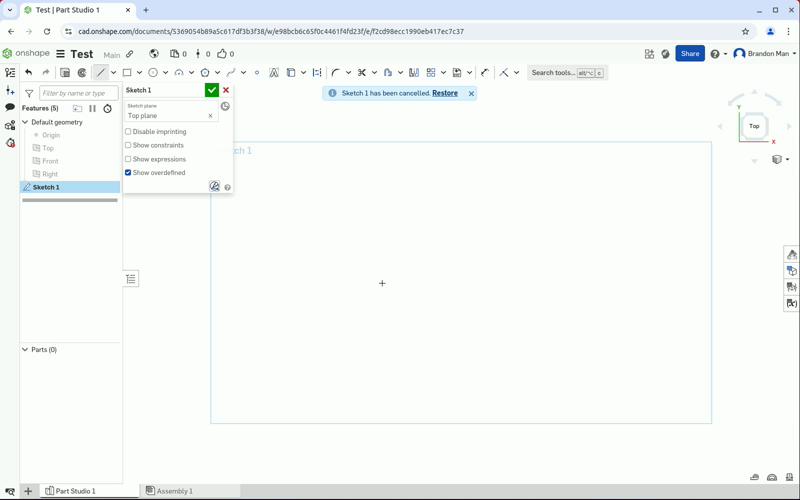
key_up(shift)
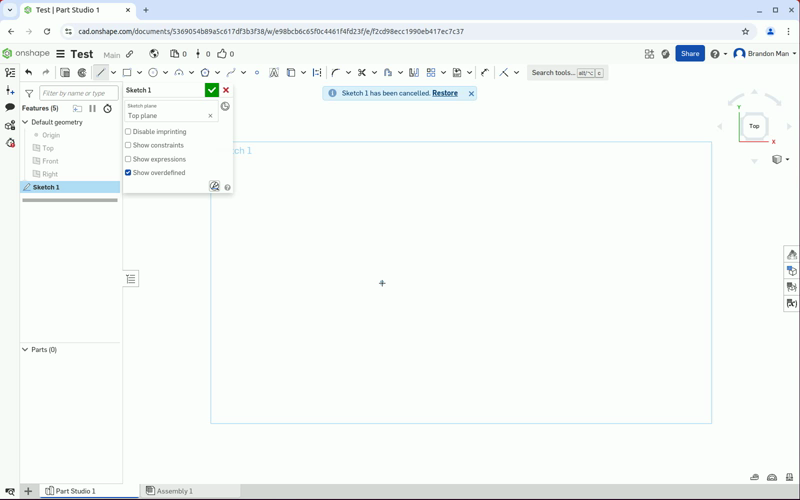
key_down(shift)
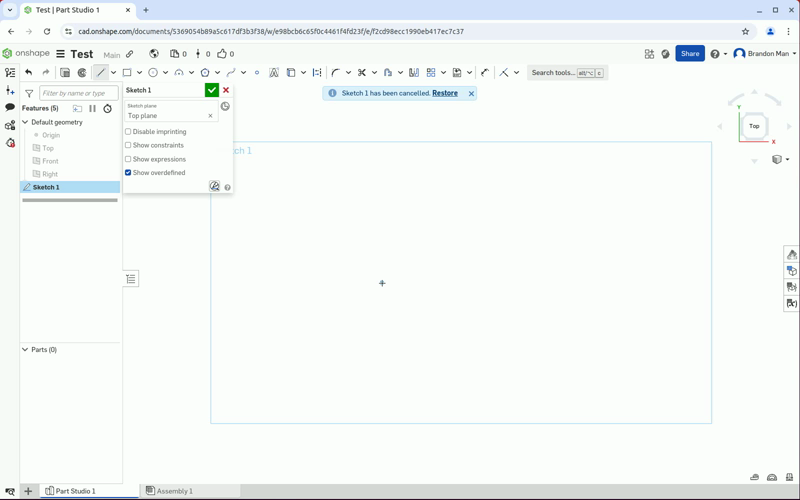
mouse_move(538, 282)
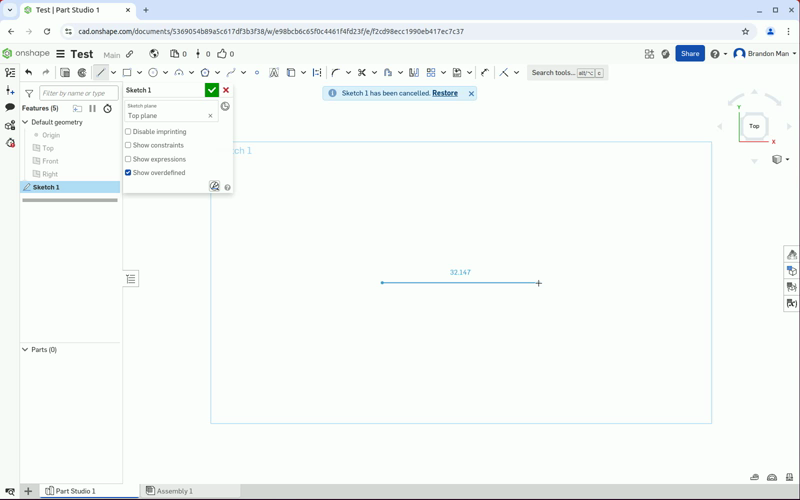
click(538, 282)
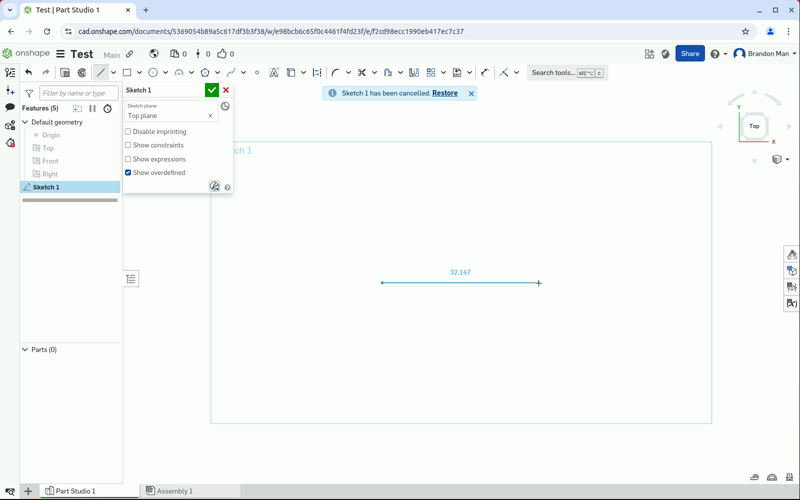
key_up(shift)
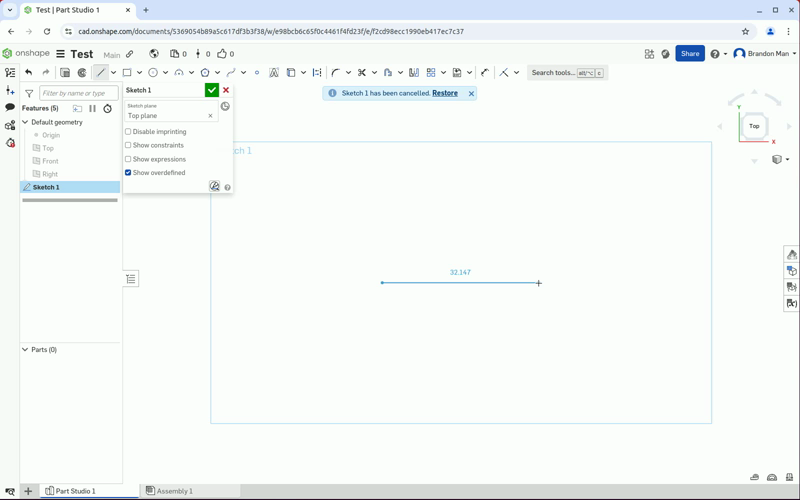
key(esc)
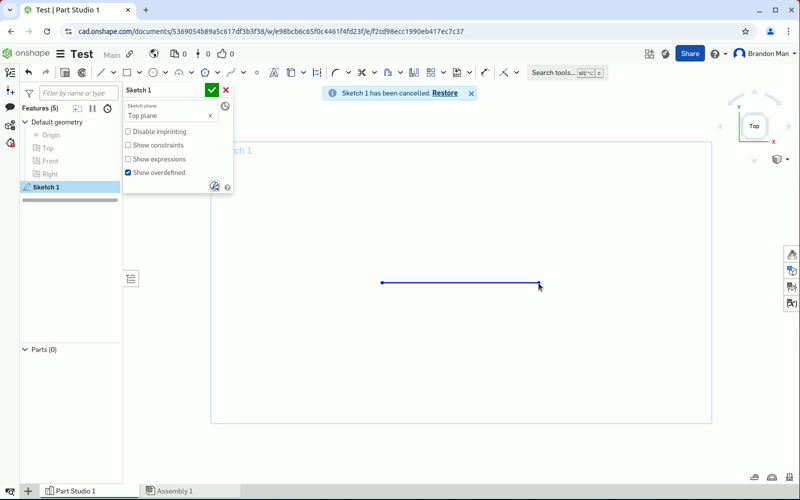
key(a)
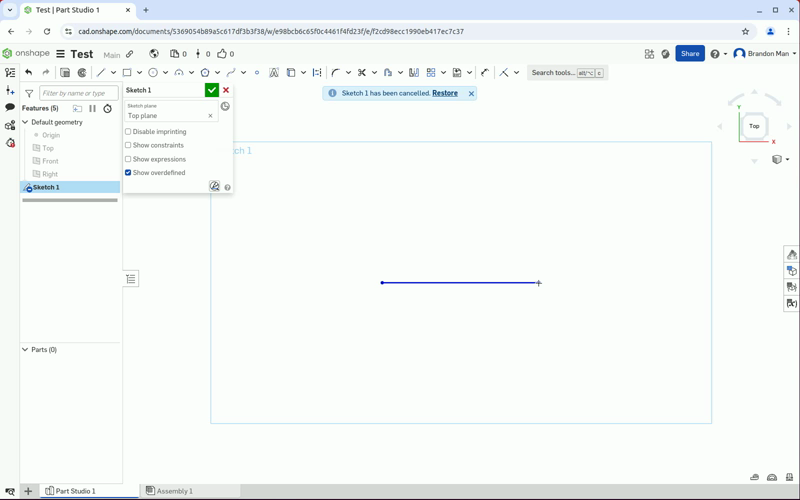
mouse_move(538, 282)
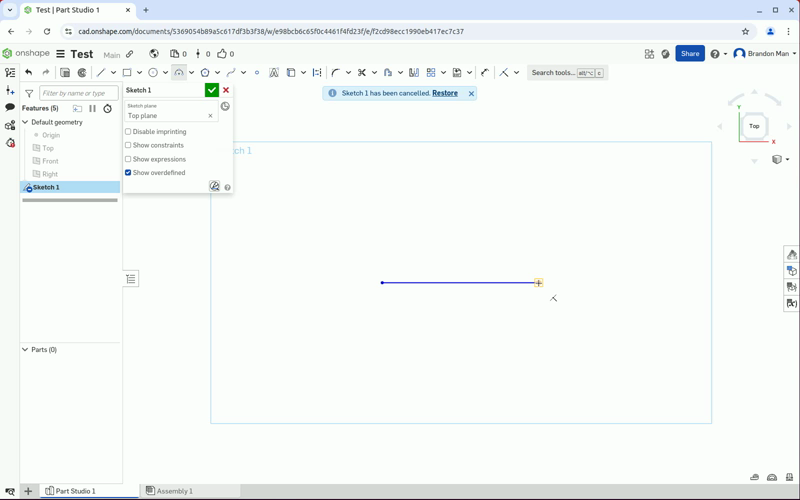
click(538, 282)
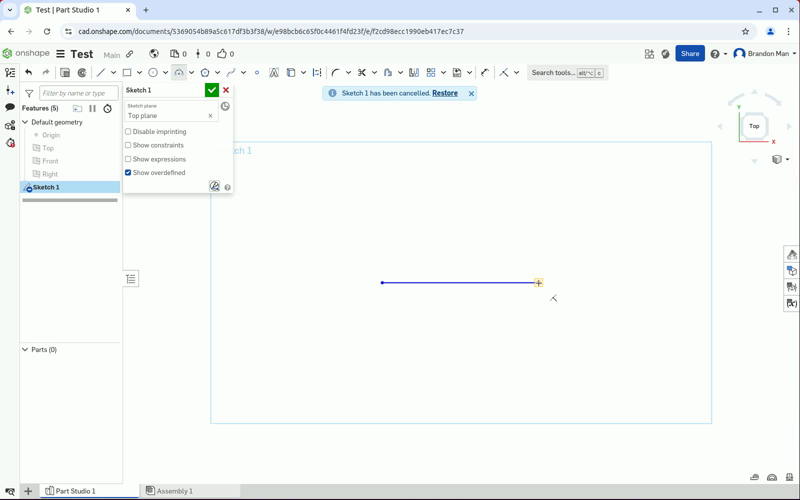
mouse_move(382, 282)
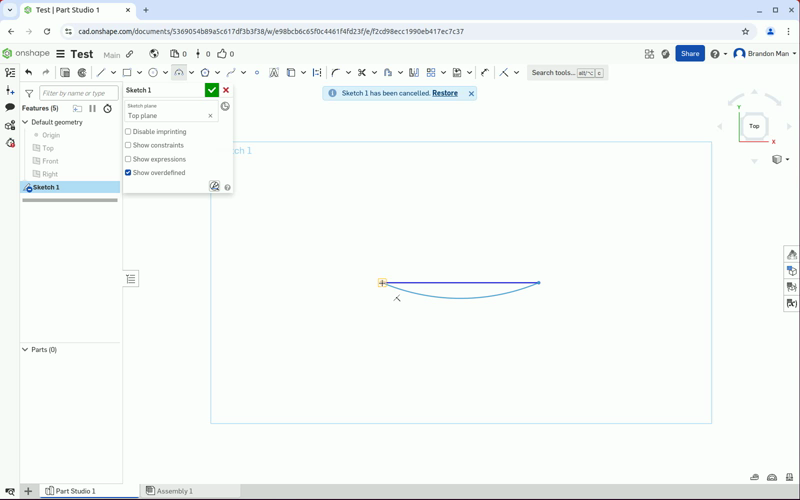
click(382, 282)
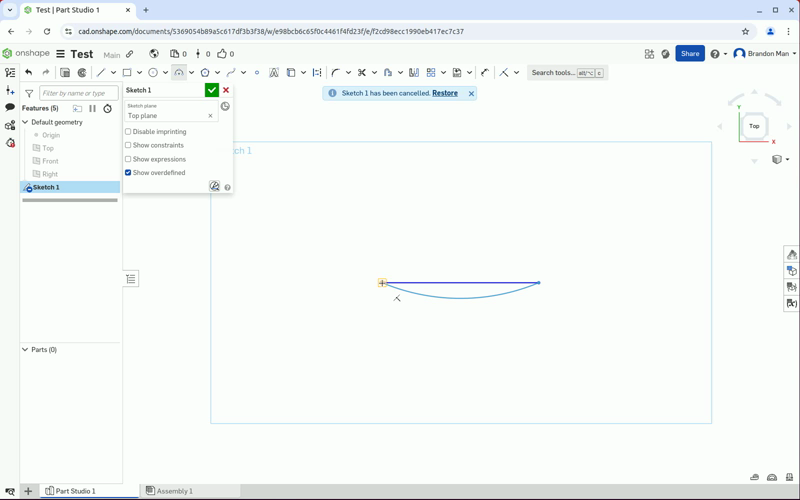
key_down(shift)
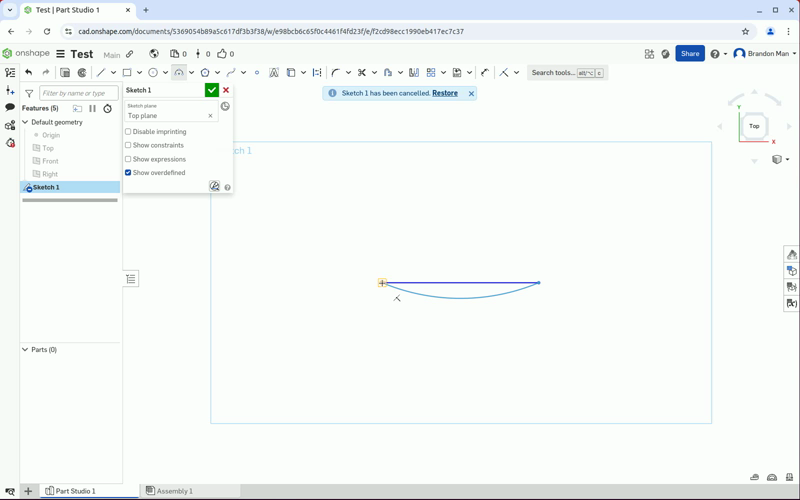
mouse_move(460, 204)
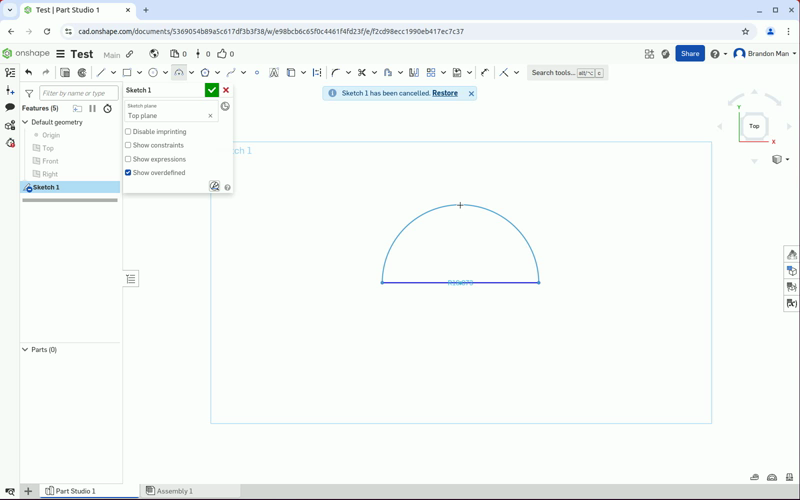
click(460, 204)
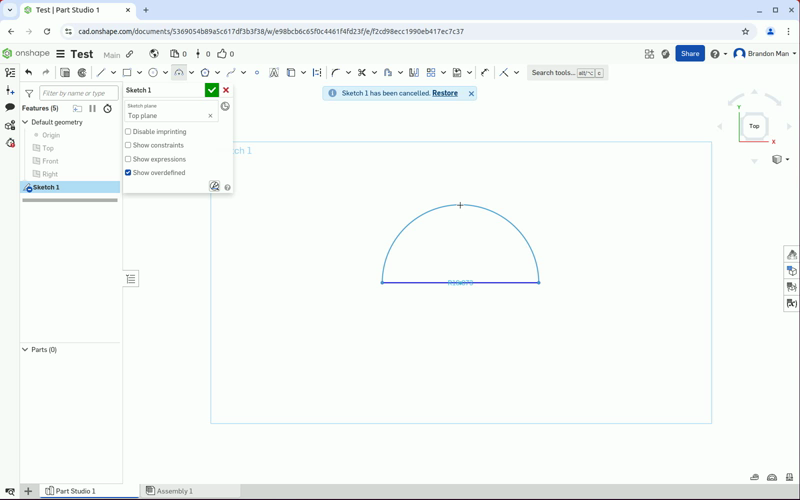
key_up(shift)
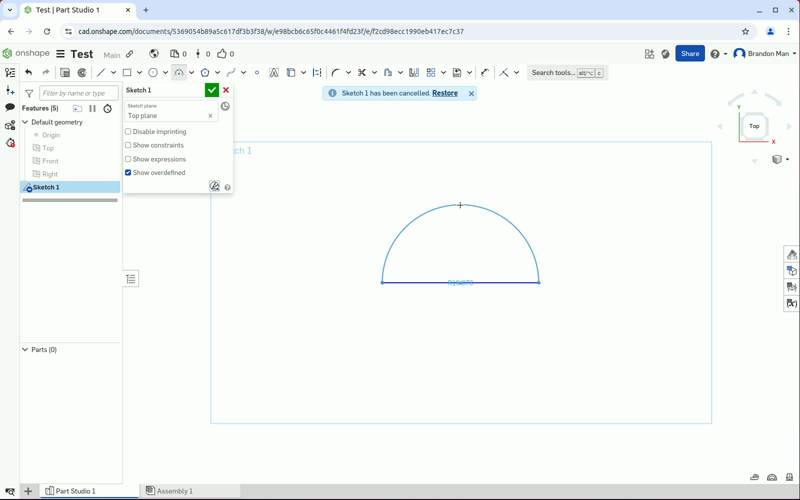
key(esc)
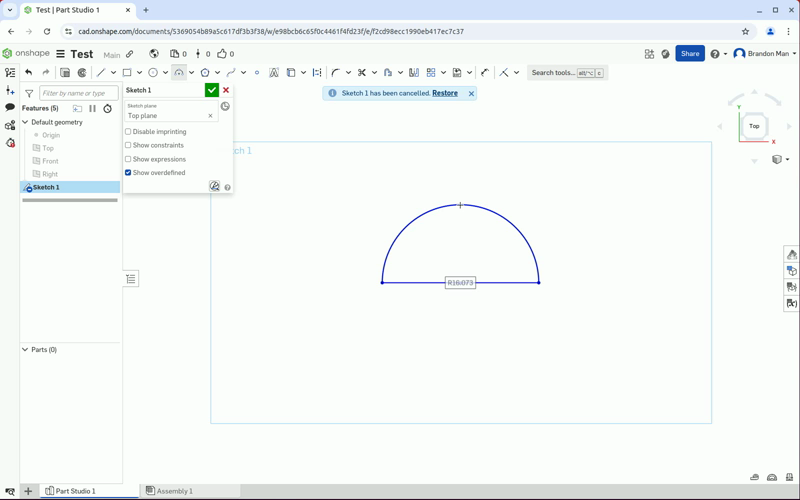
mouse_move(444, 275)
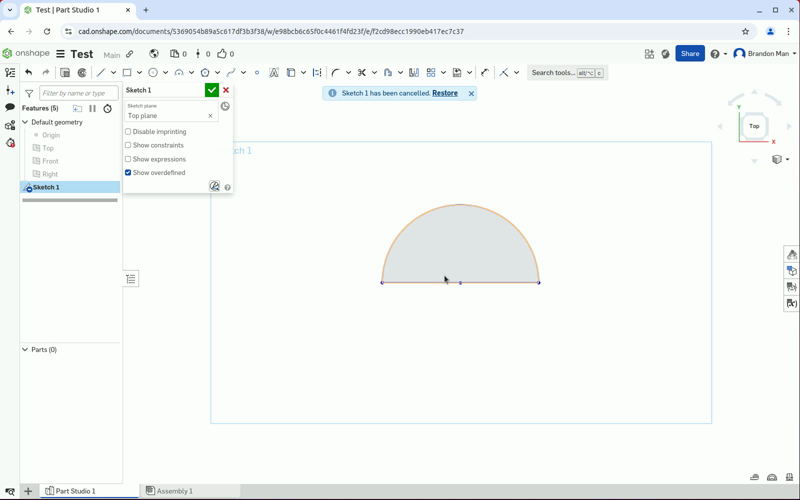
scroll(6)
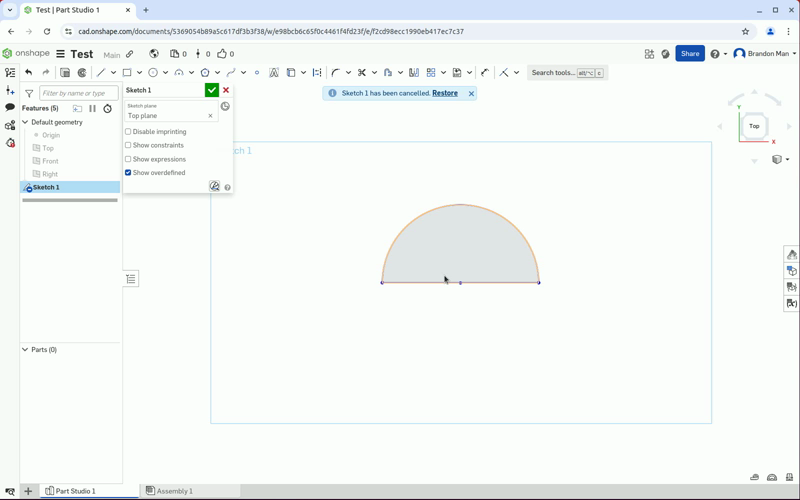
scroll(6)
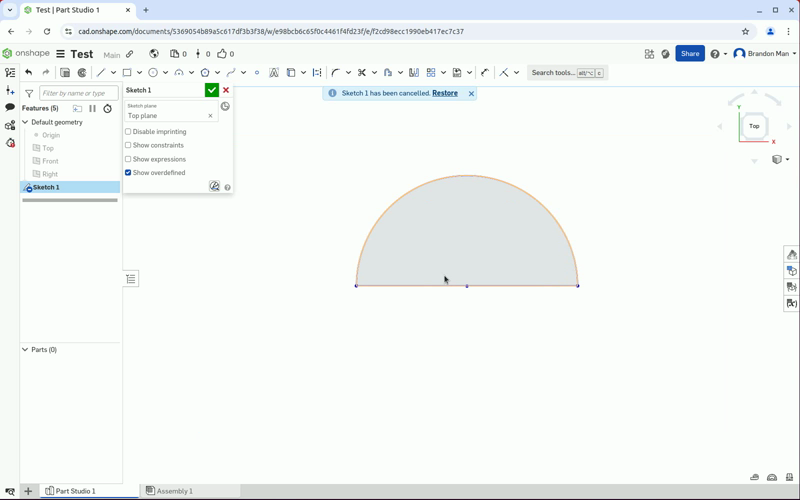
scroll(6)
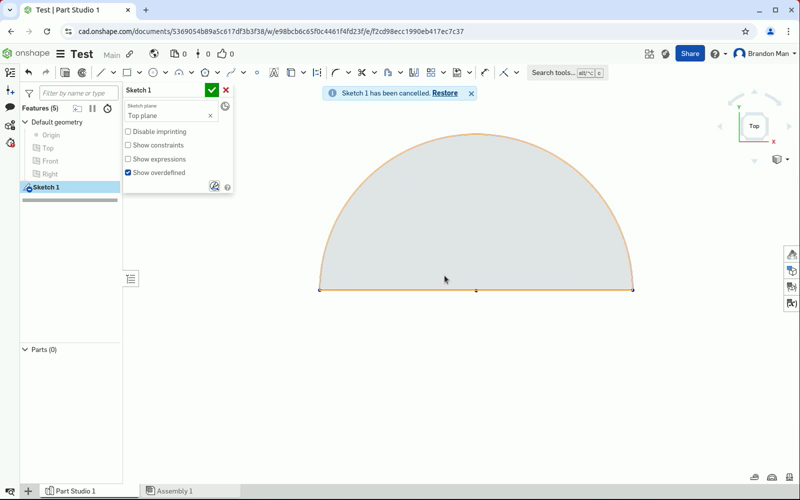
scroll(6)
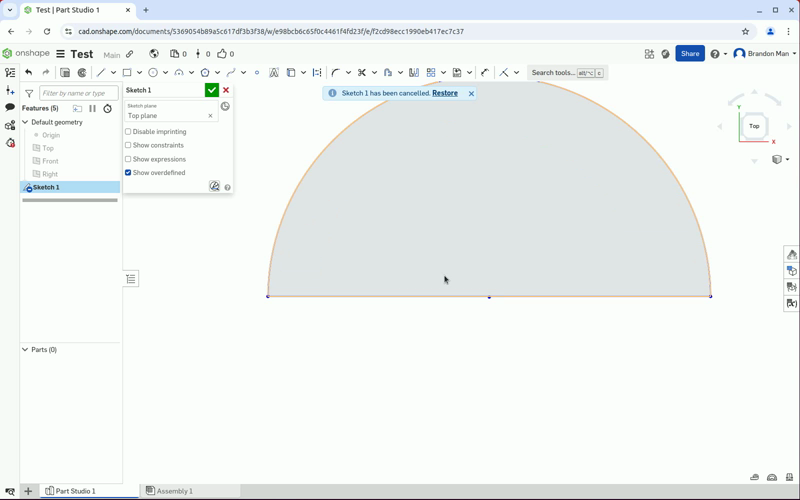
scroll(6)
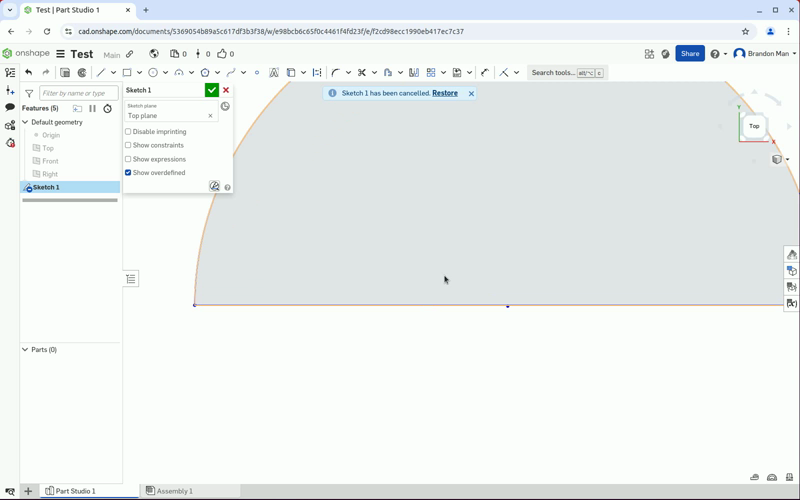
scroll(6)
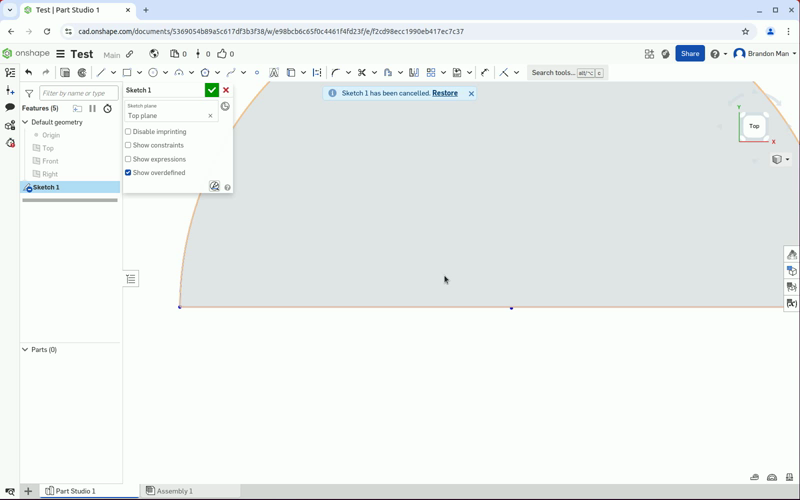
scroll(6)
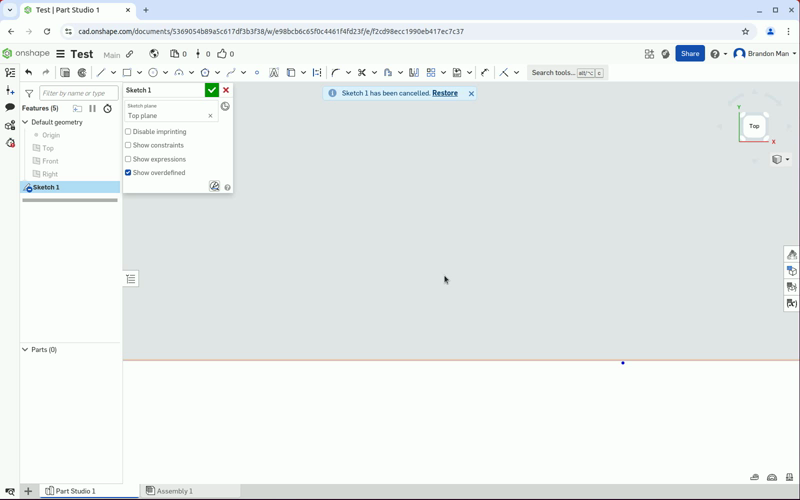
click(444, 275)
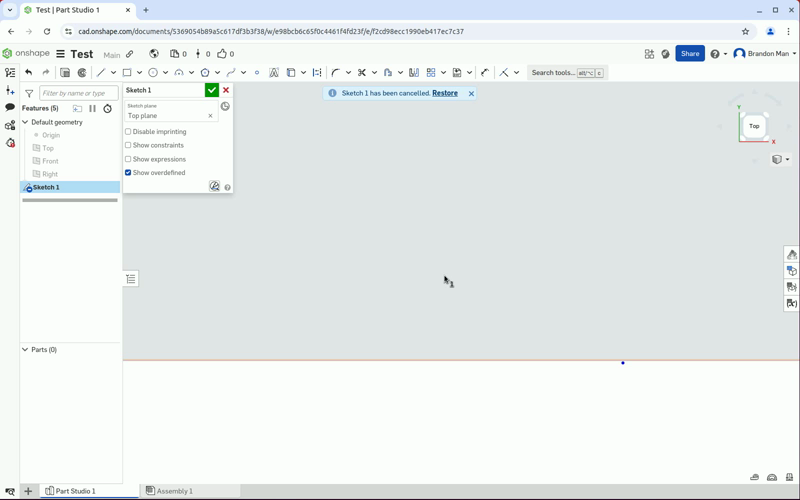
scroll(-6)
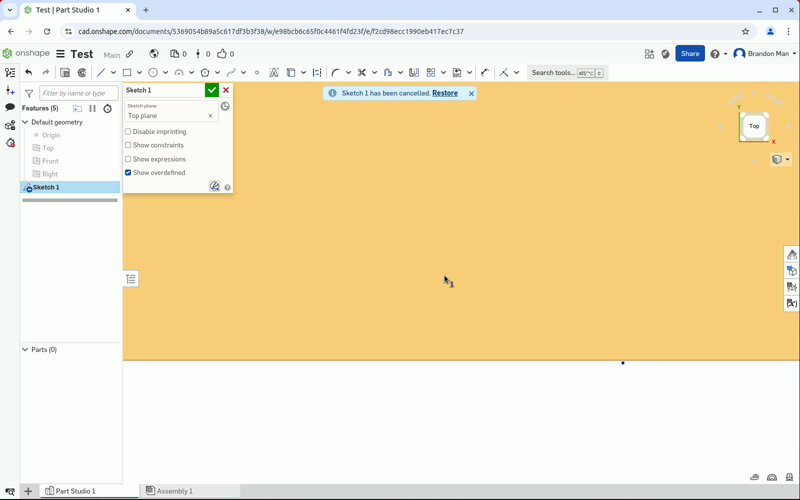
scroll(-6)
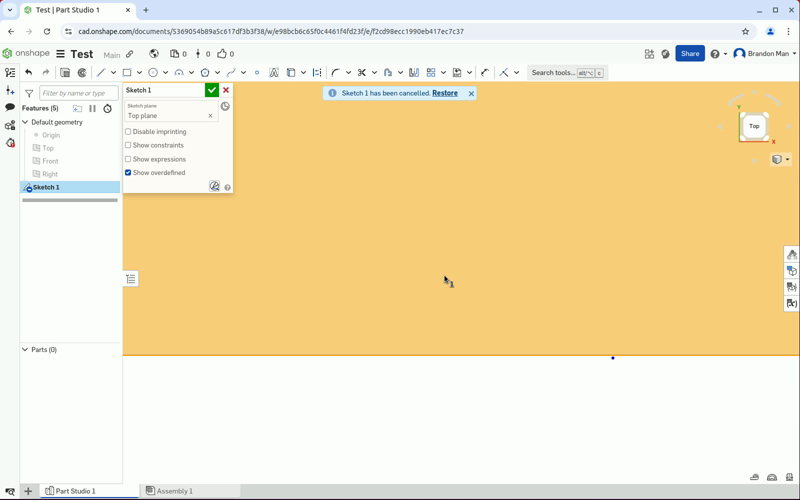
scroll(-6)
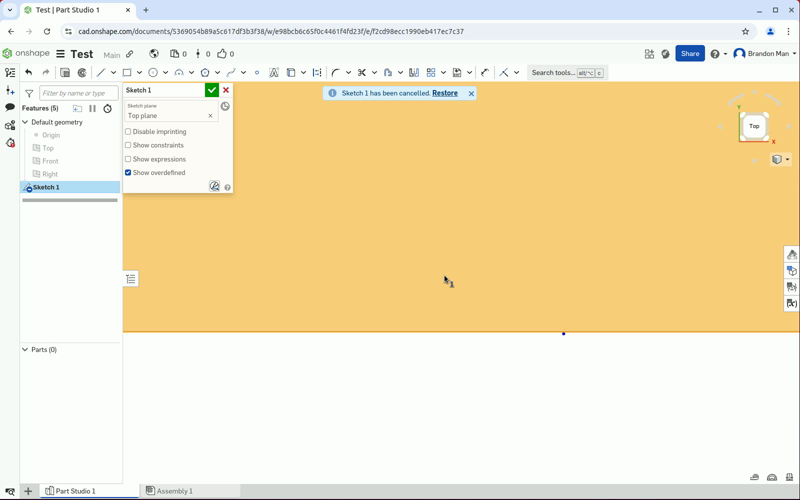
scroll(-6)
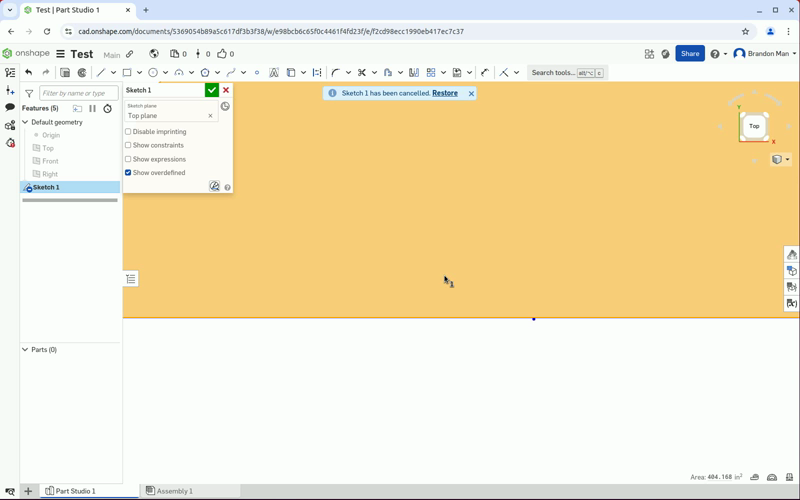
scroll(-6)
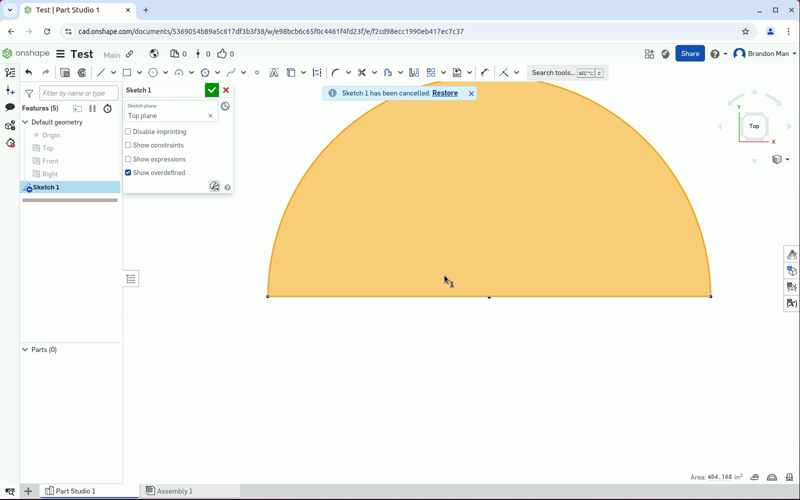
scroll(-6)
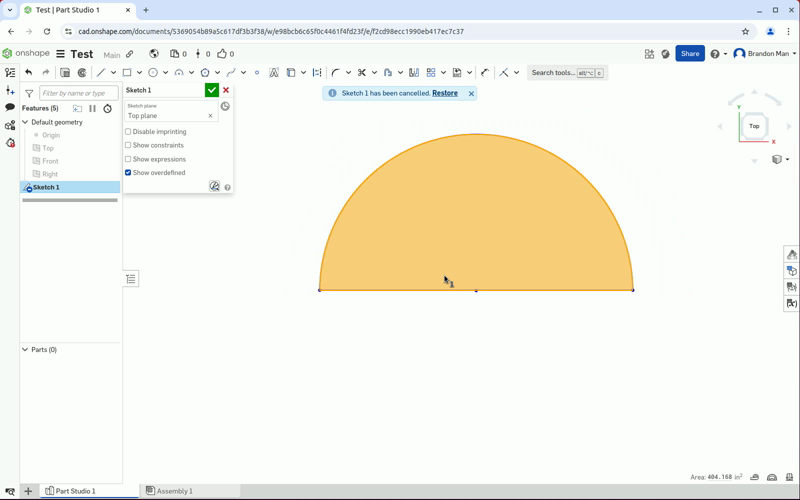
scroll(-6)
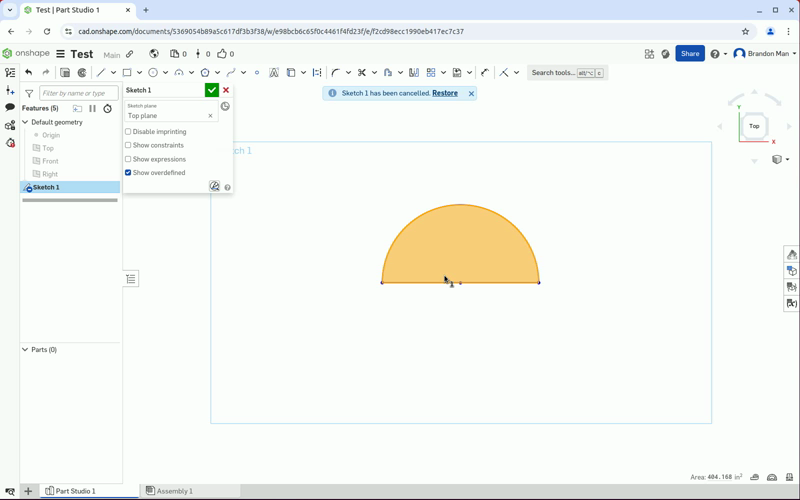
mouse_move(73, 352)
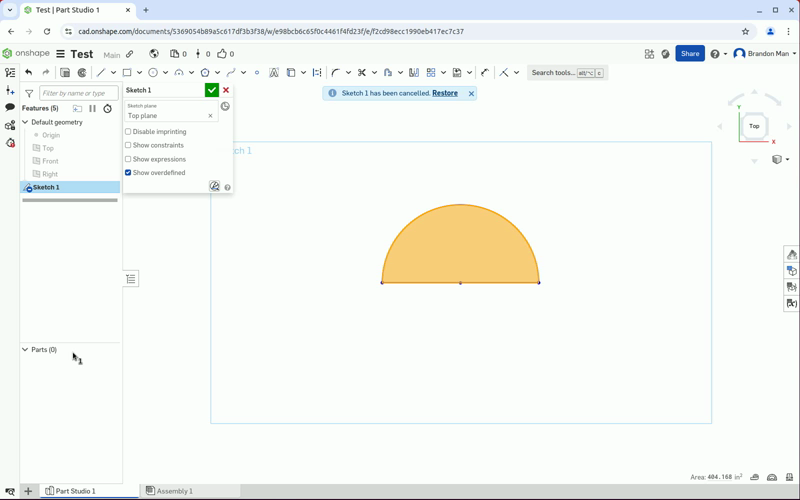
key(shift+y)
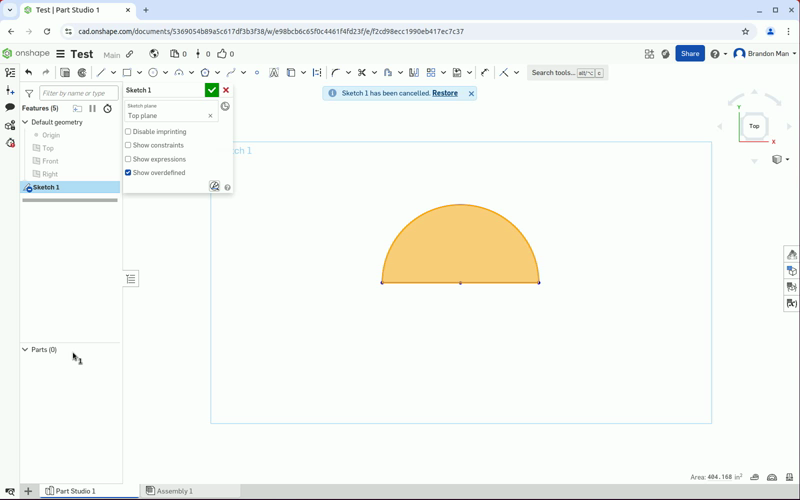
key(shift+e)
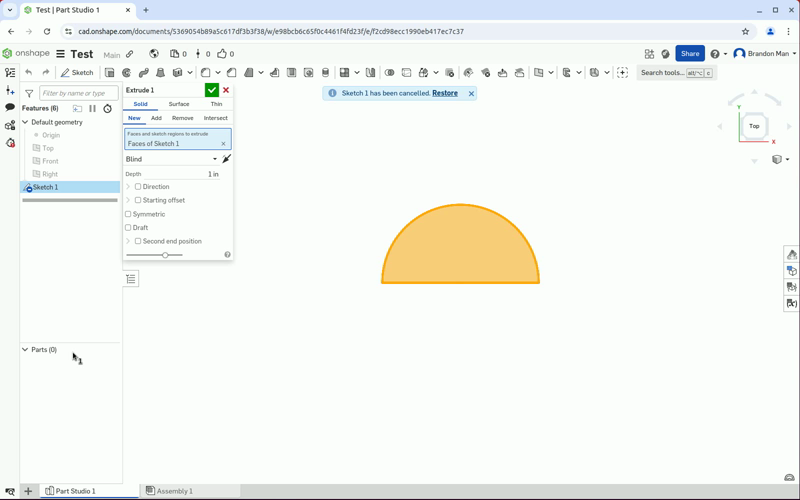
mouse_move(143, 106)
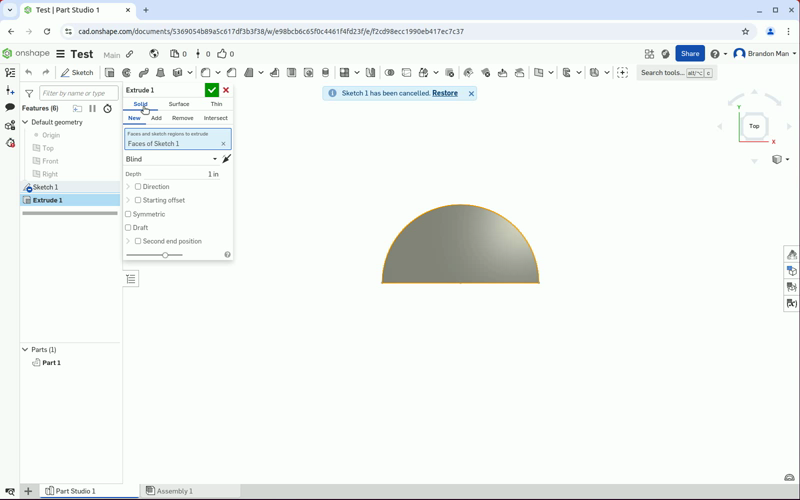
click(143, 106)
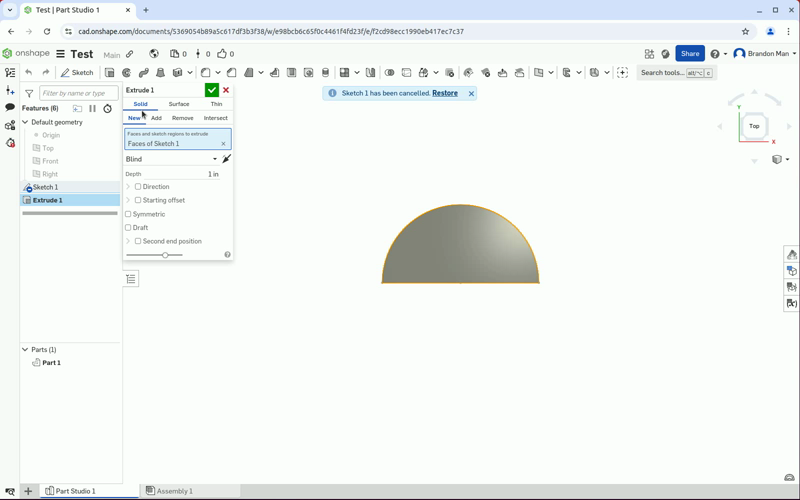
mouse_move(137, 120)
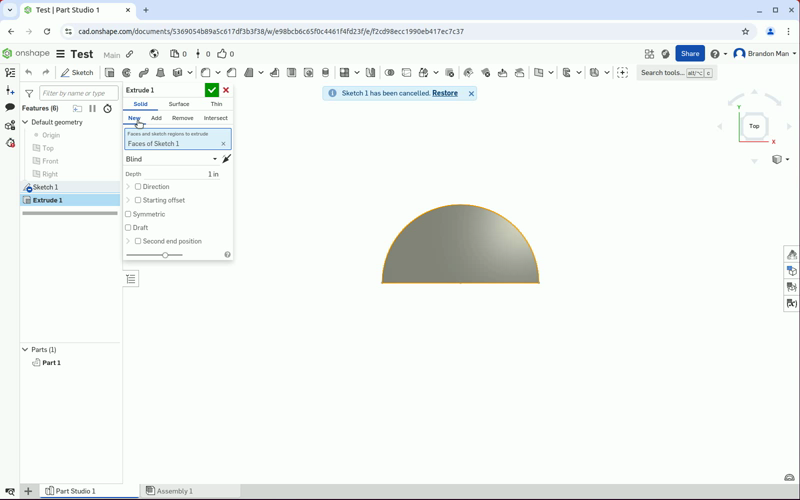
click(137, 120)
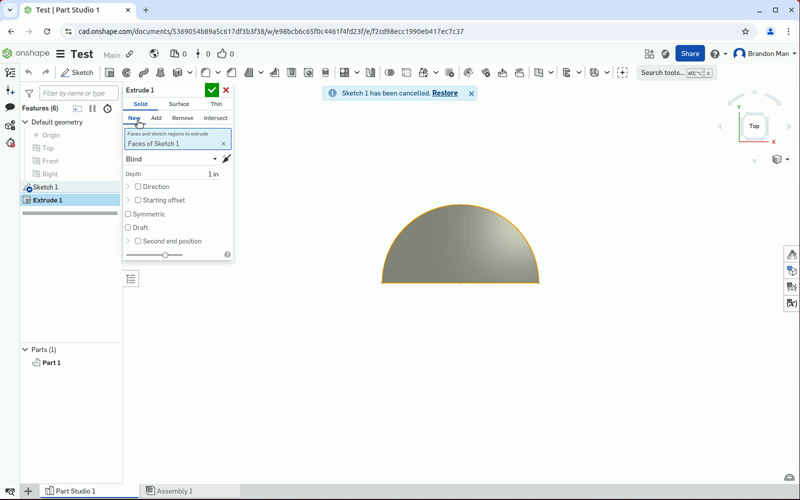
key(tab, 4)
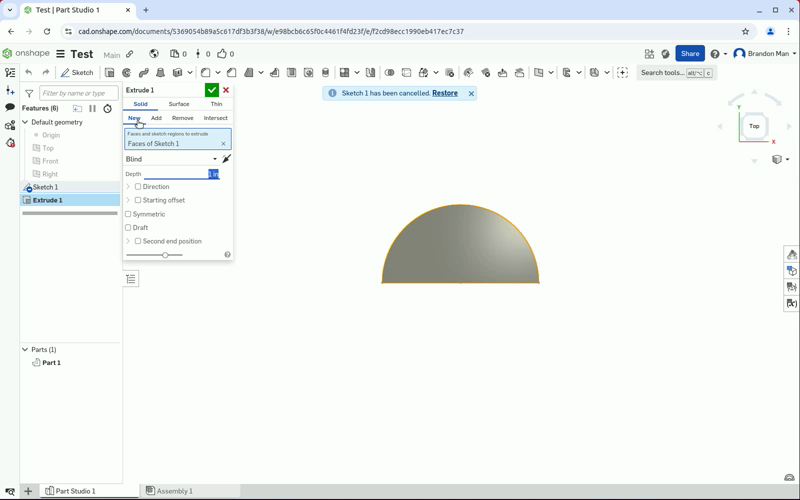
text(2.889)
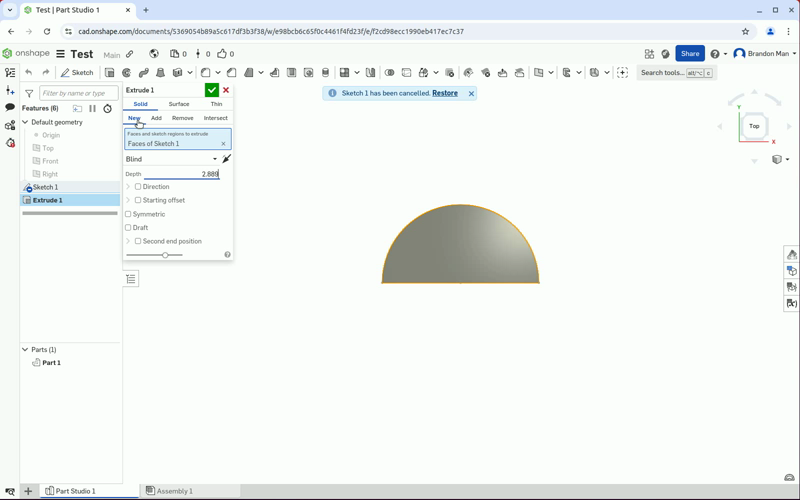
key(enter)
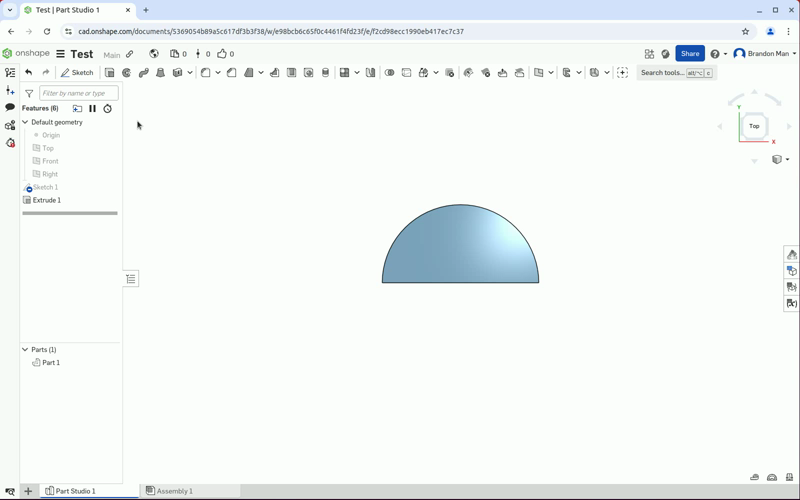
key(shift+h)
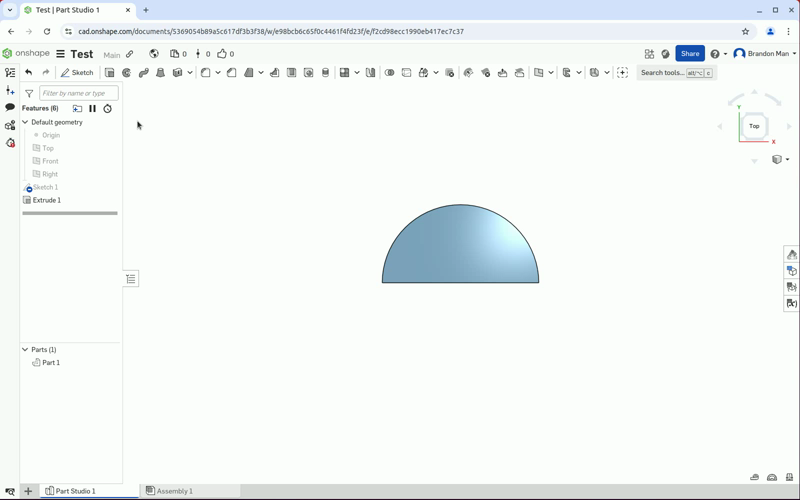
key(shift+h)
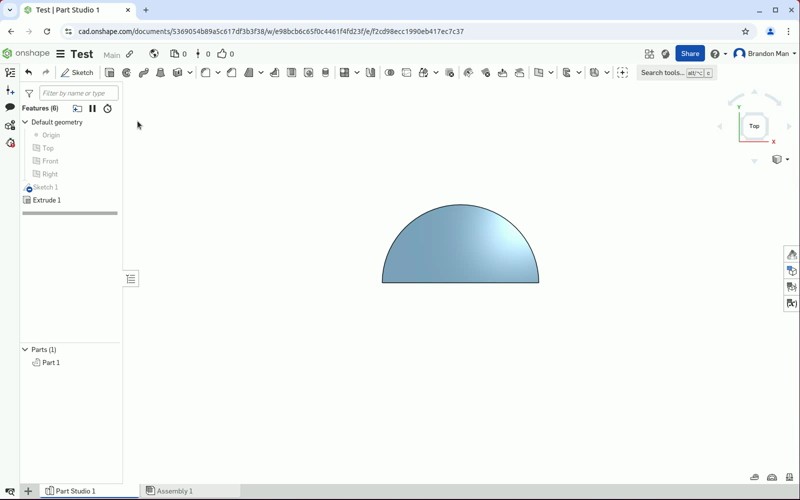
mouse_move(73, 189)
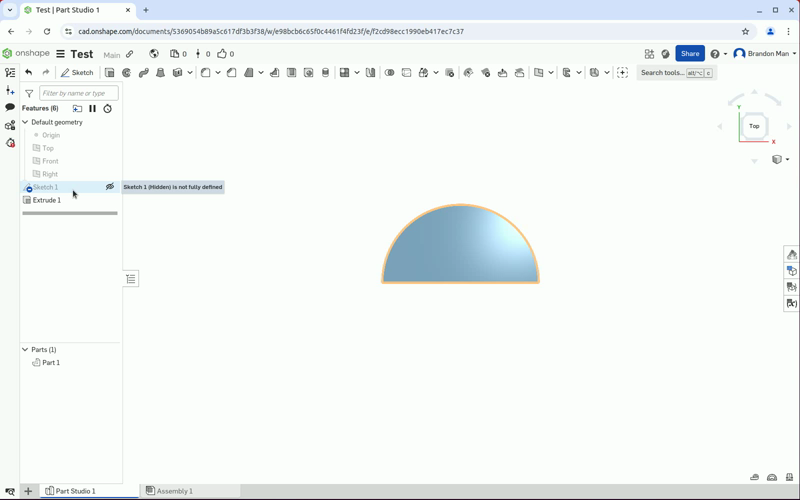
click(73, 189)
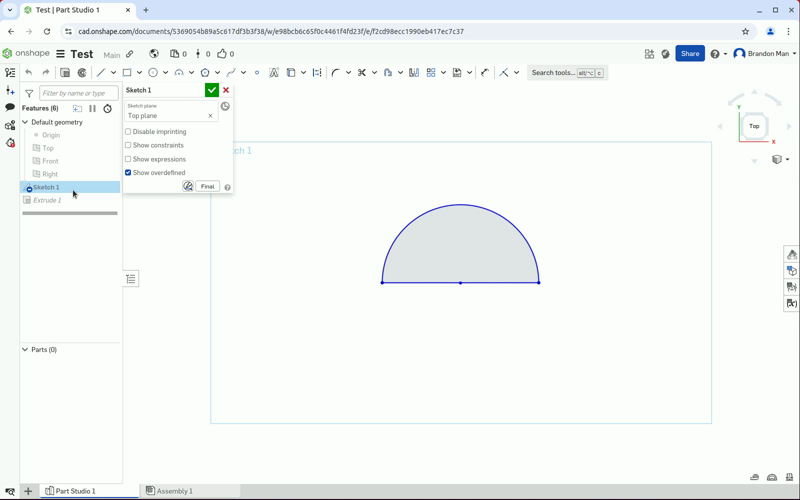
mouse_move(229, 92)
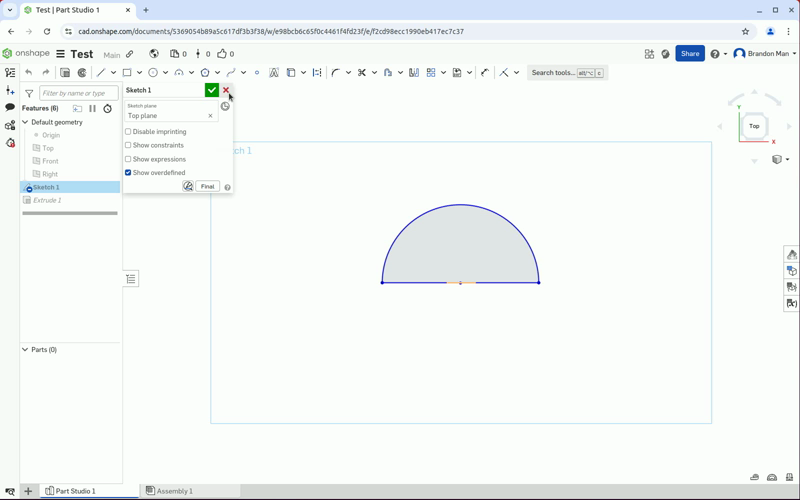
click(229, 92)
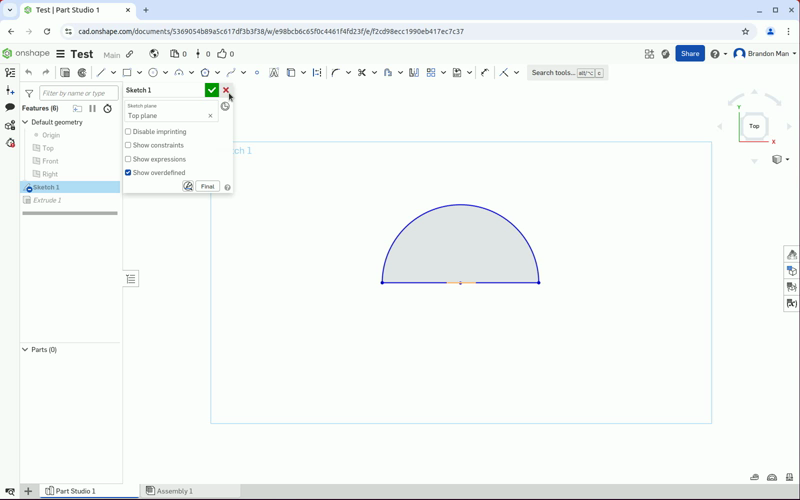
key(shift+s)
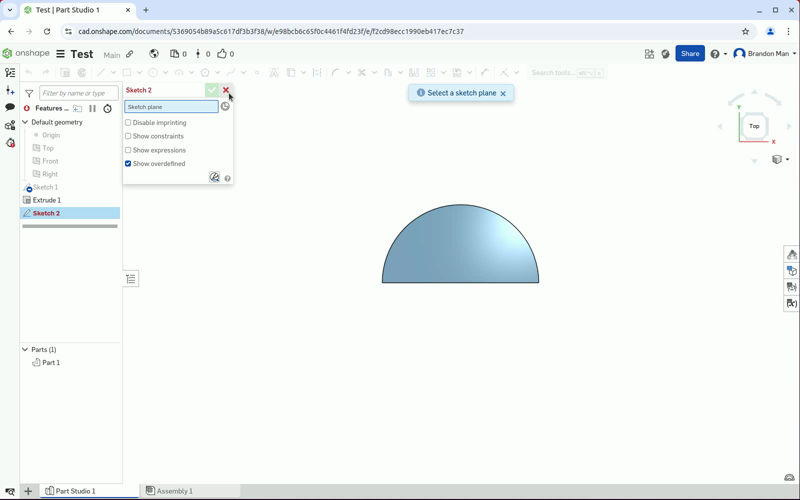
mouse_move(73, 150)
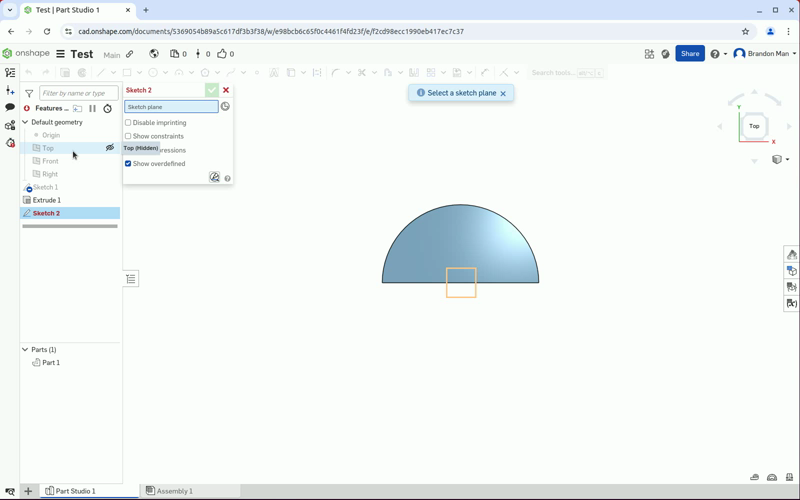
click(73, 150)
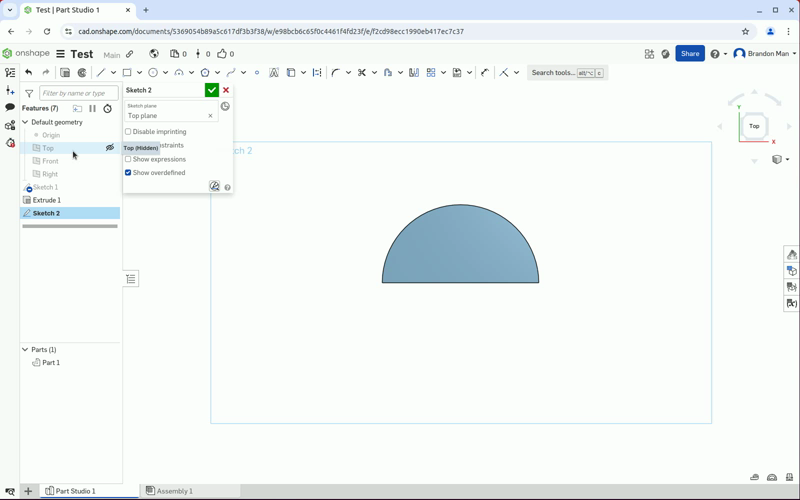
mouse_move(73, 352)
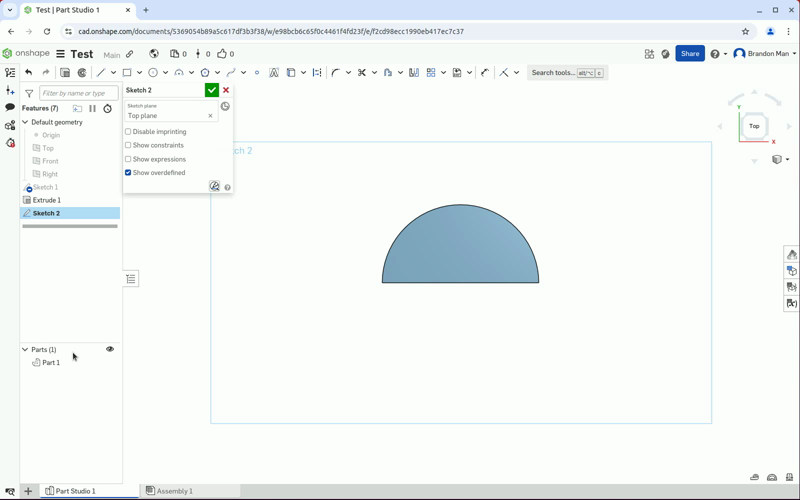
key(y)
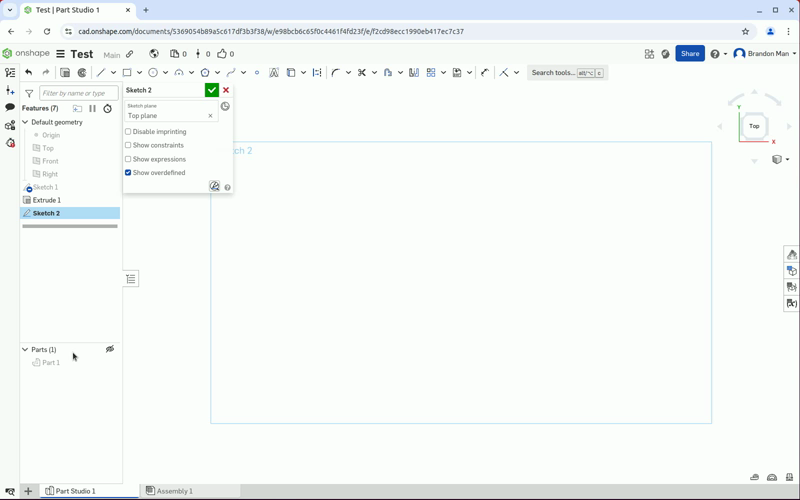
key(l)
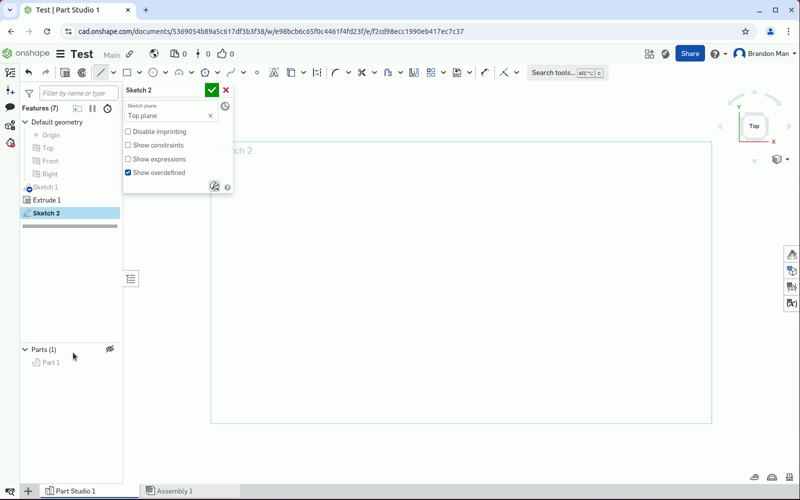
key_down(shift)
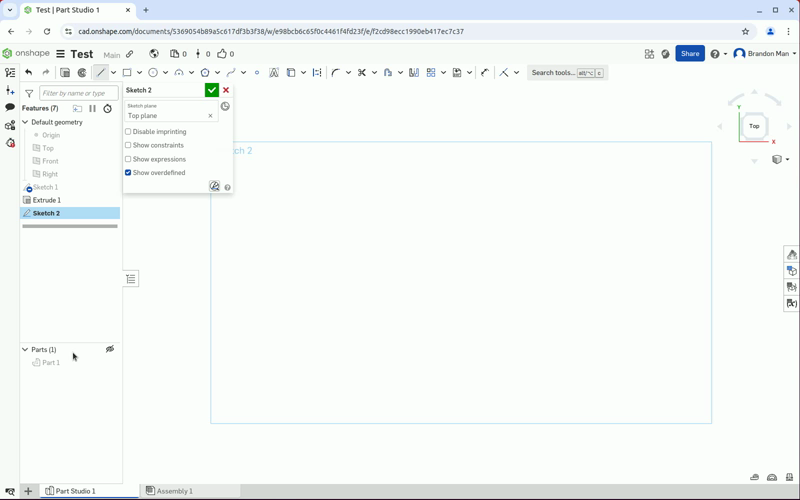
mouse_move(348, 316)
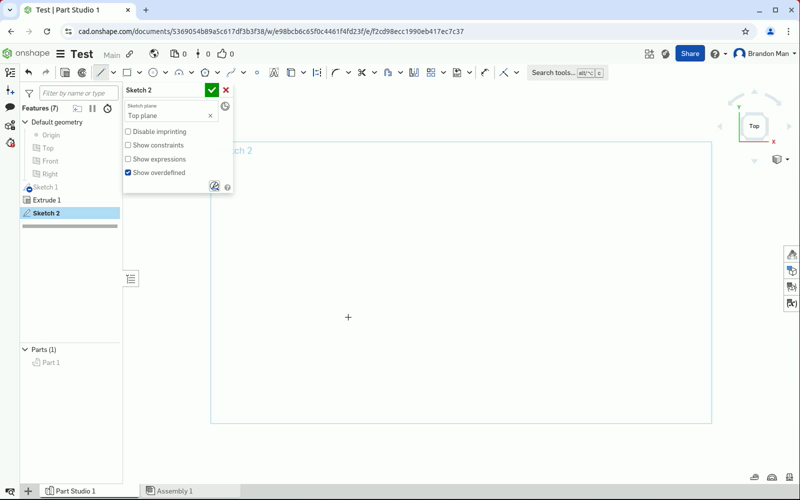
click(348, 316)
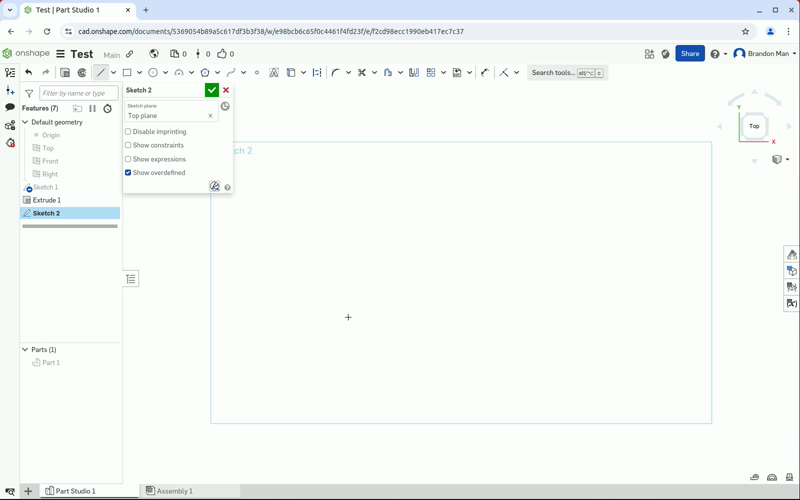
key_up(shift)
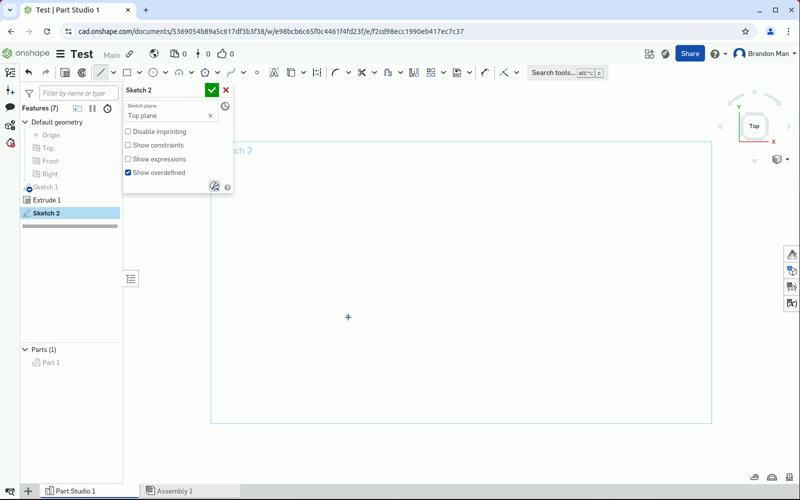
key_down(shift)
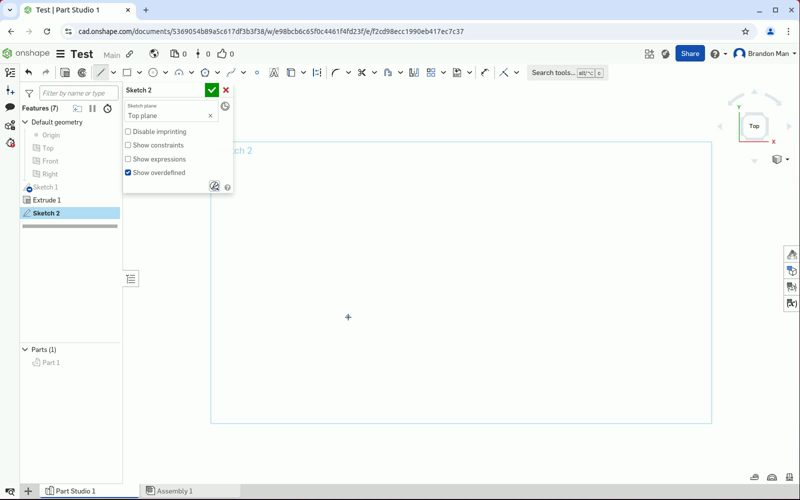
mouse_move(572, 316)
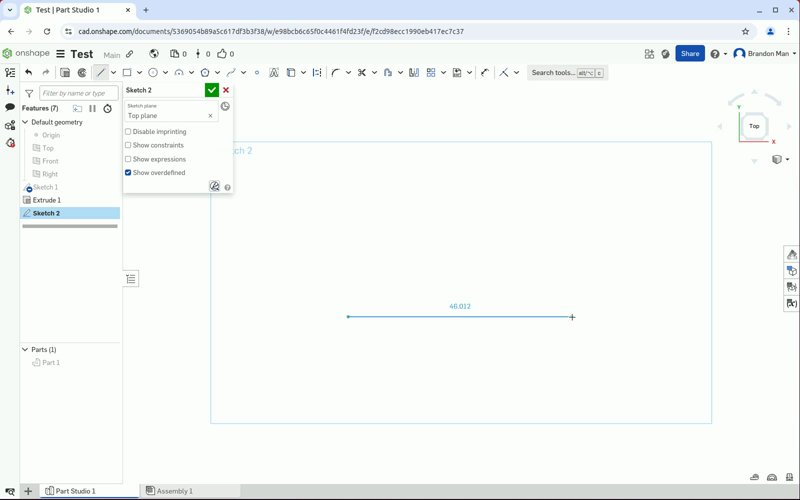
click(572, 316)
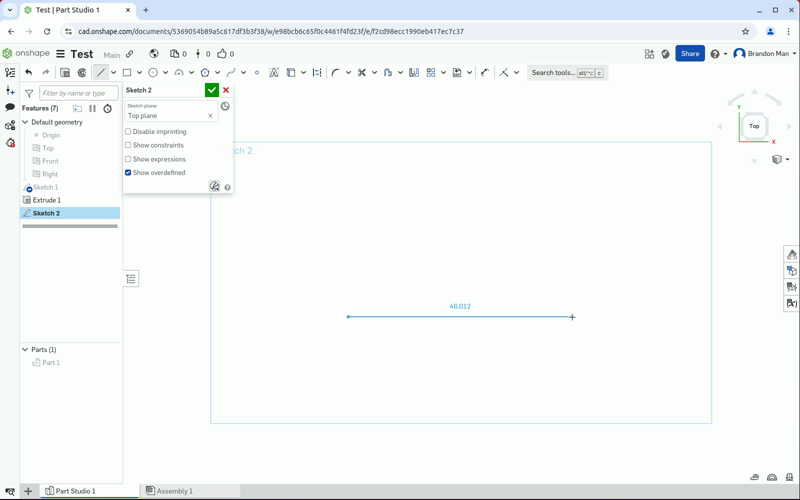
key_up(shift)
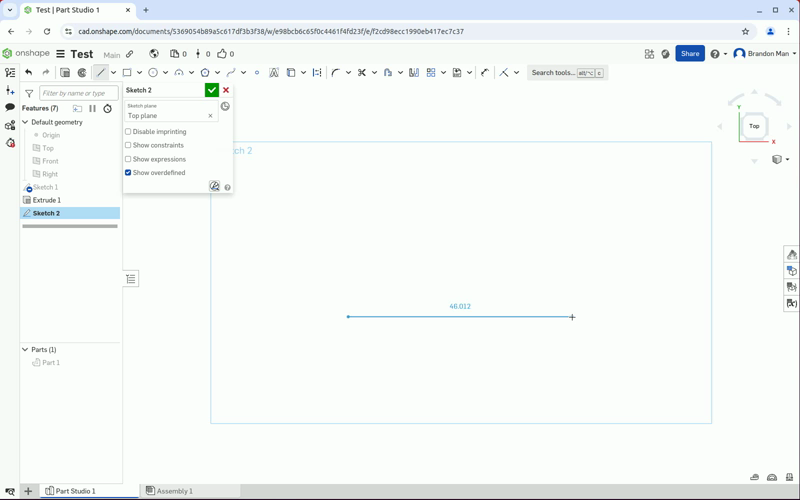
key_down(shift)
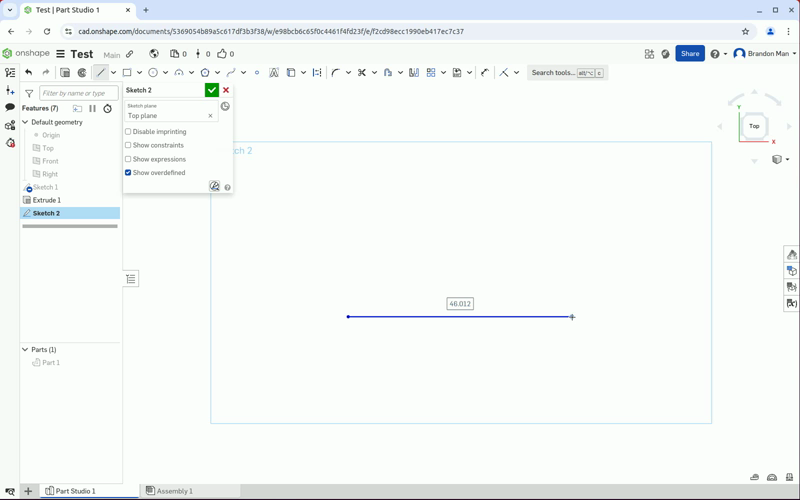
mouse_move(589, 316)
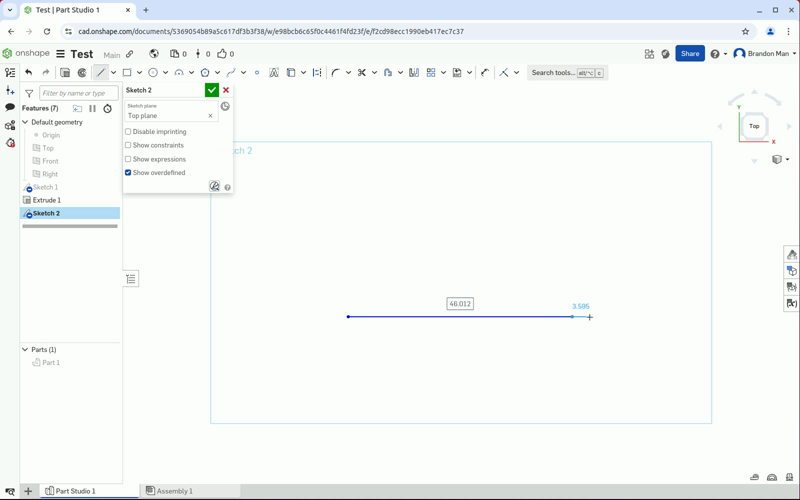
mouse_move(572, 284)
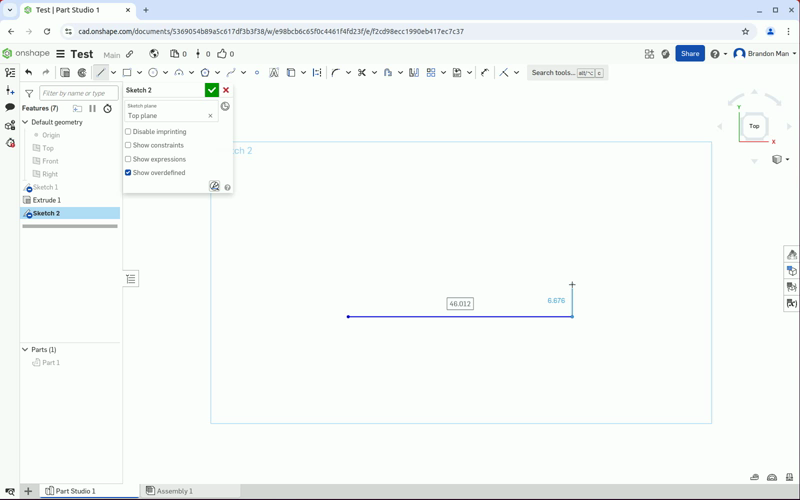
click(572, 284)
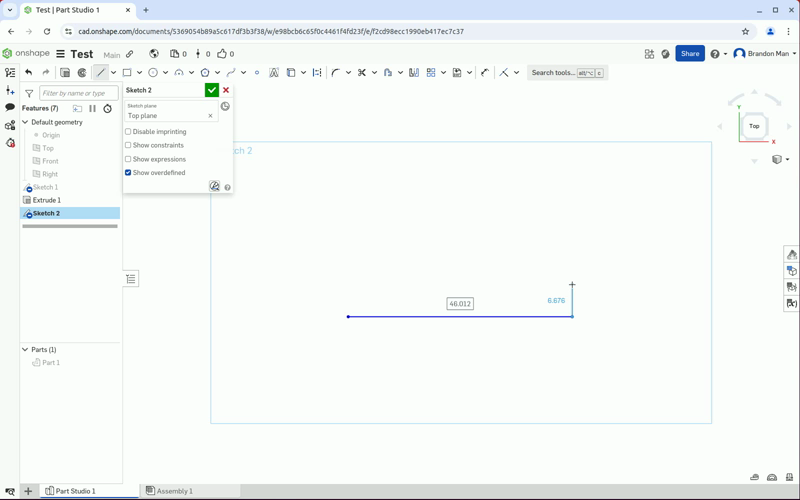
key_up(shift)
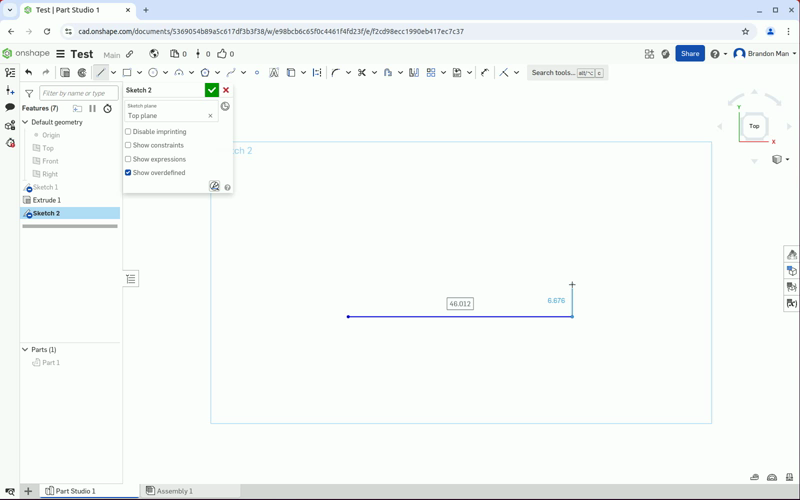
key_down(shift)
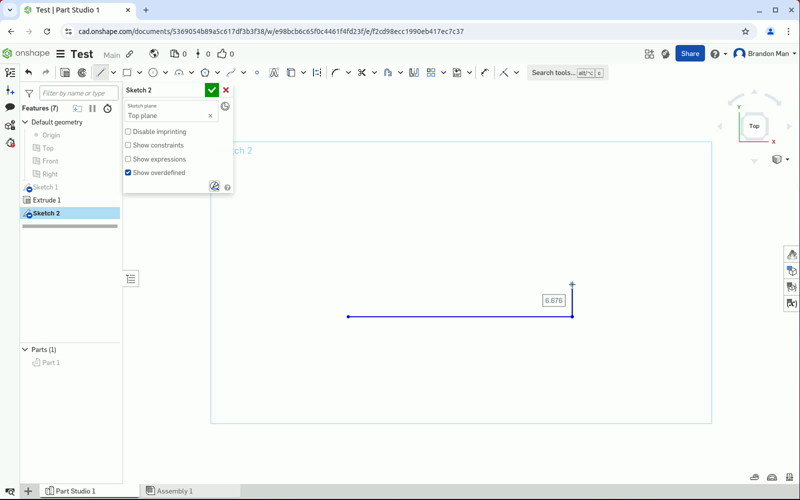
mouse_move(348, 284)
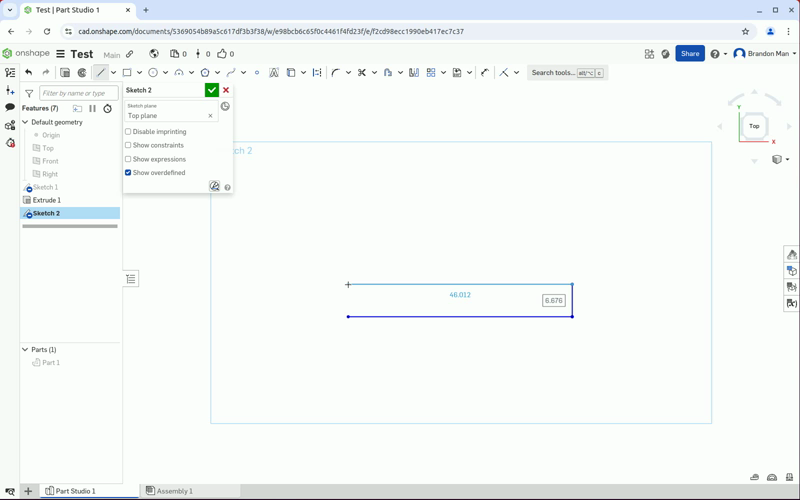
click(348, 284)
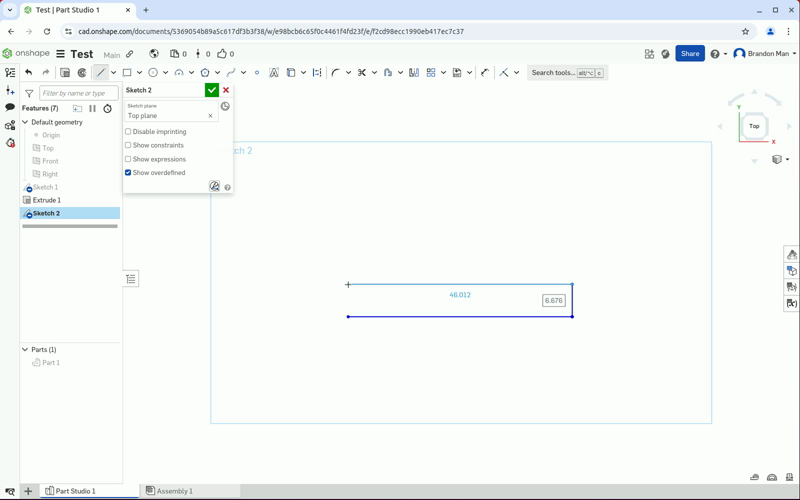
key_up(shift)
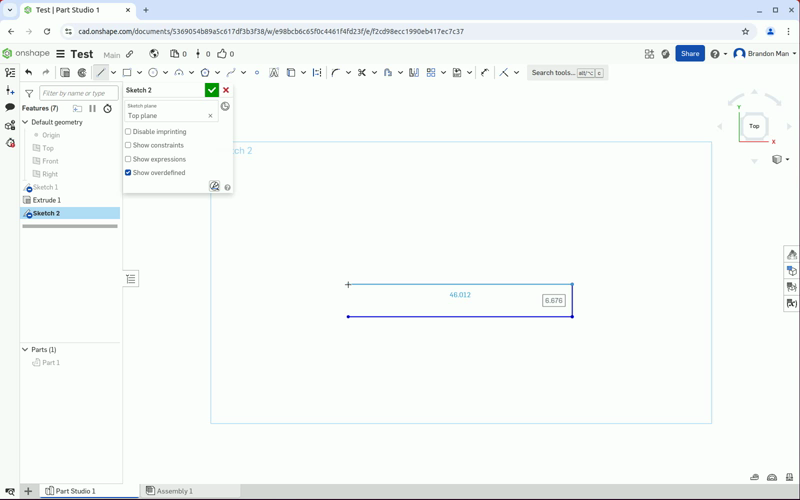
mouse_move(378, 284)
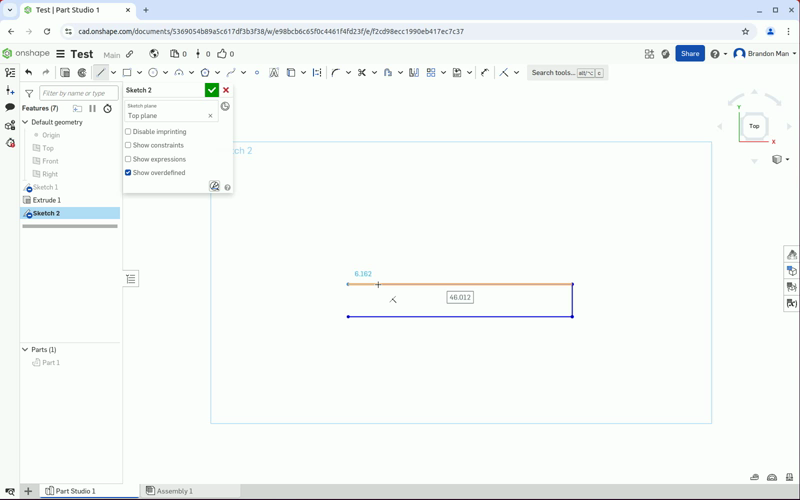
key_down(shift)
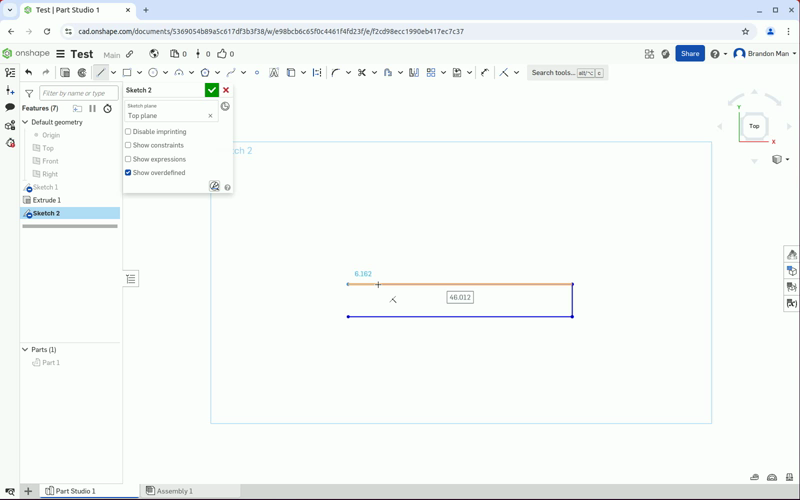
mouse_move(348, 316)
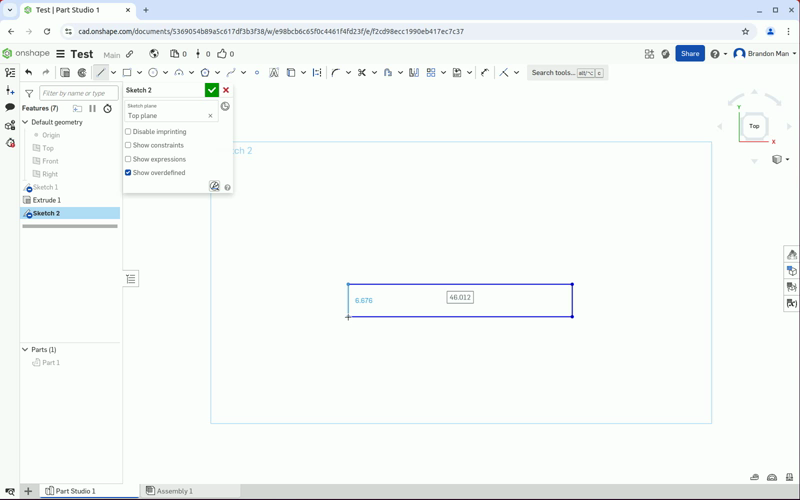
key_up(shift)
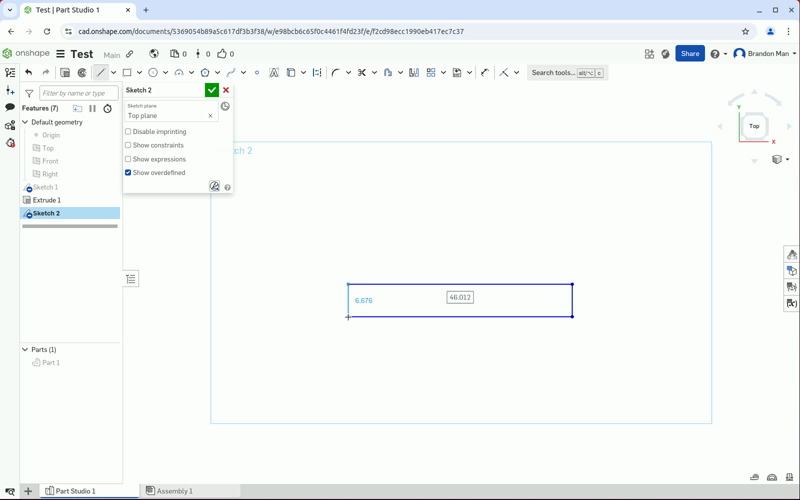
click(348, 316)
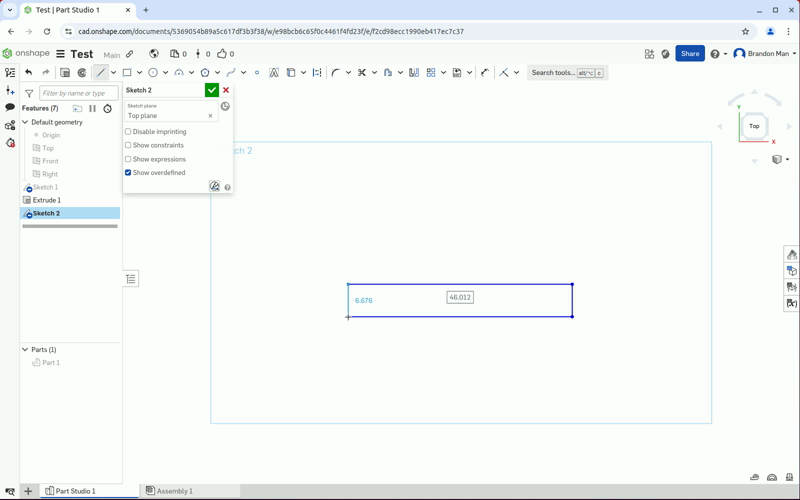
key(esc)
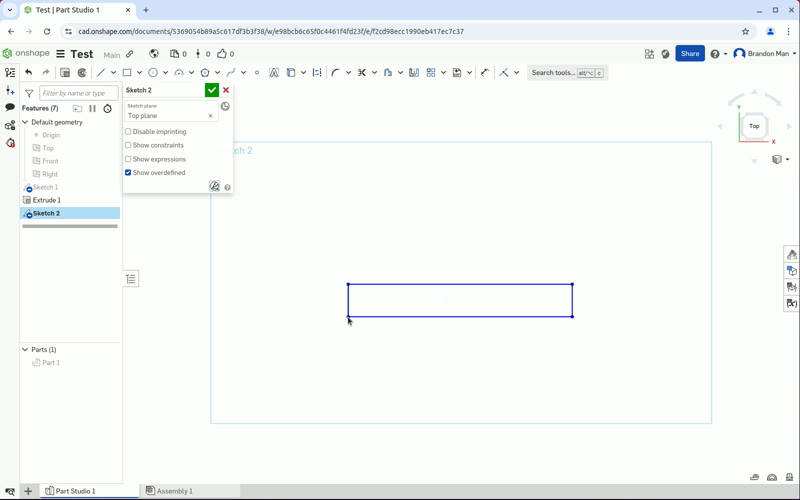
mouse_move(453, 296)
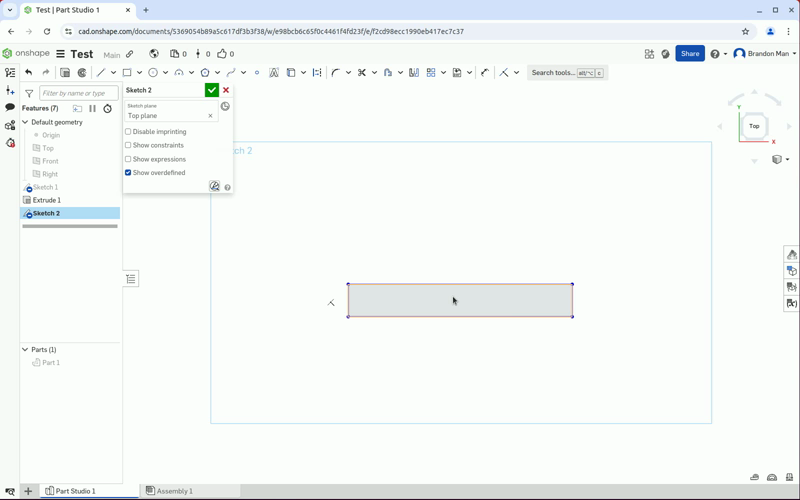
click(453, 296)
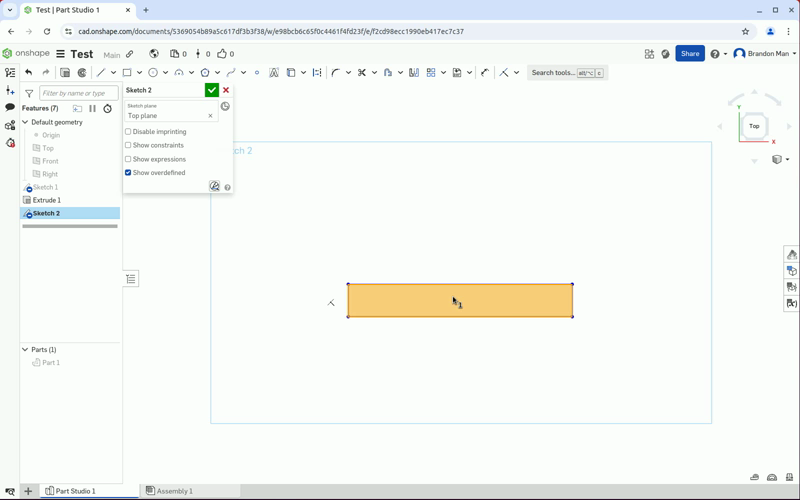
mouse_move(73, 352)
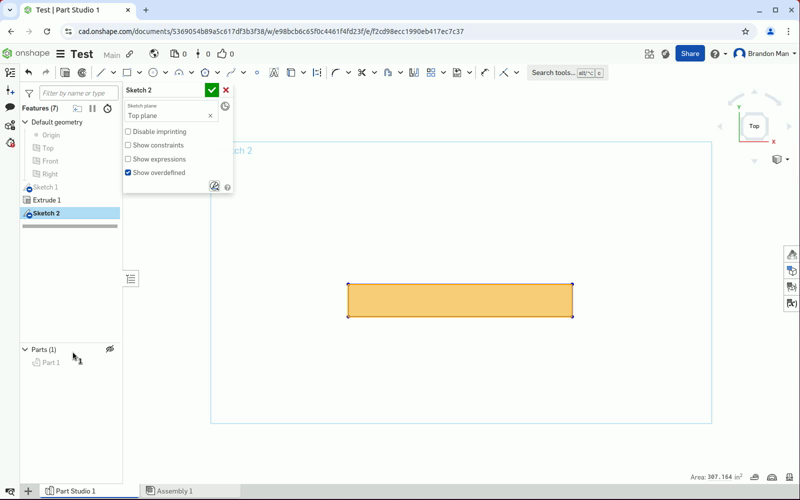
key(shift+y)
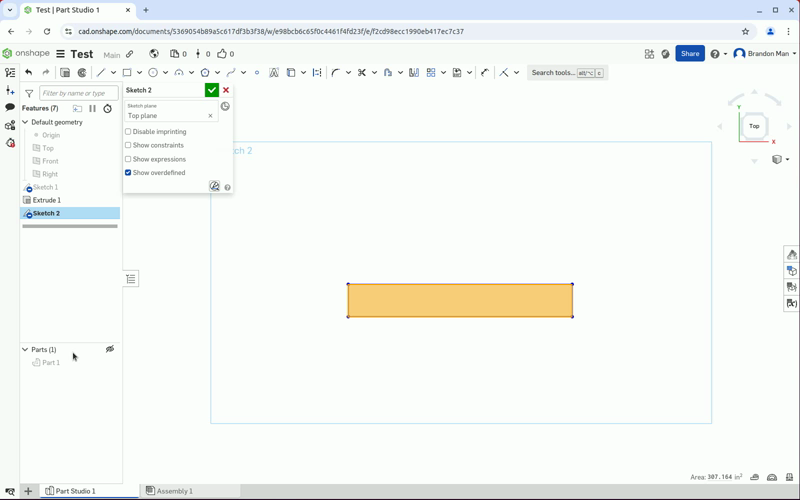
key(shift+e)
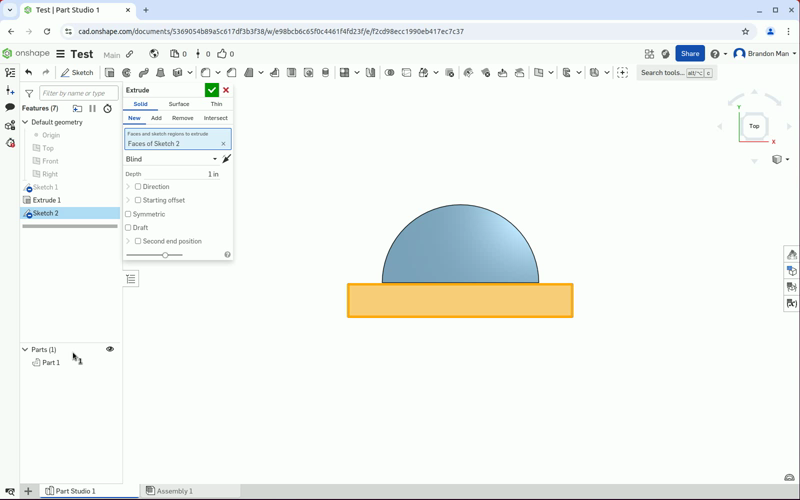
mouse_move(143, 106)
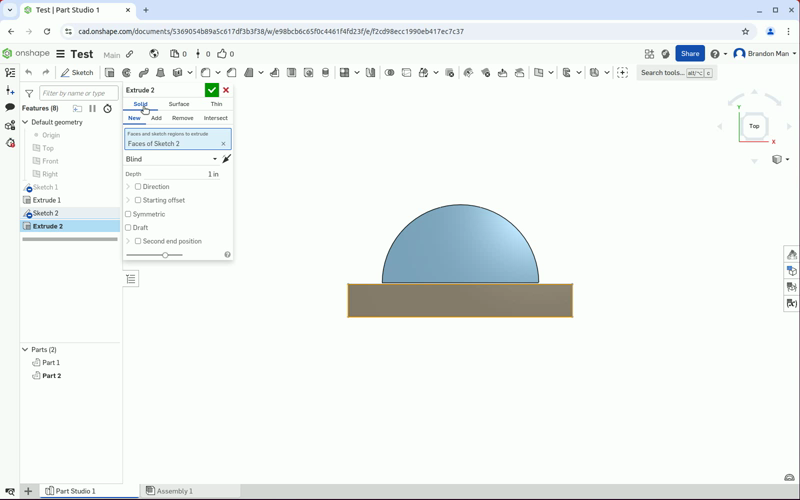
click(143, 106)
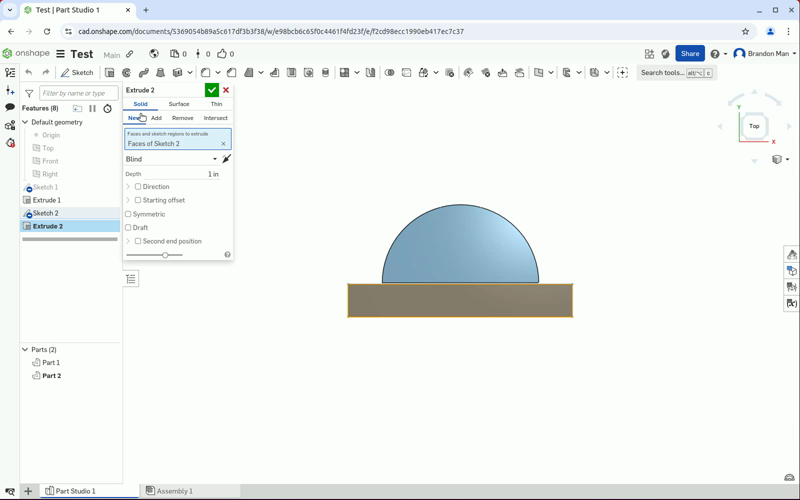
mouse_move(137, 120)
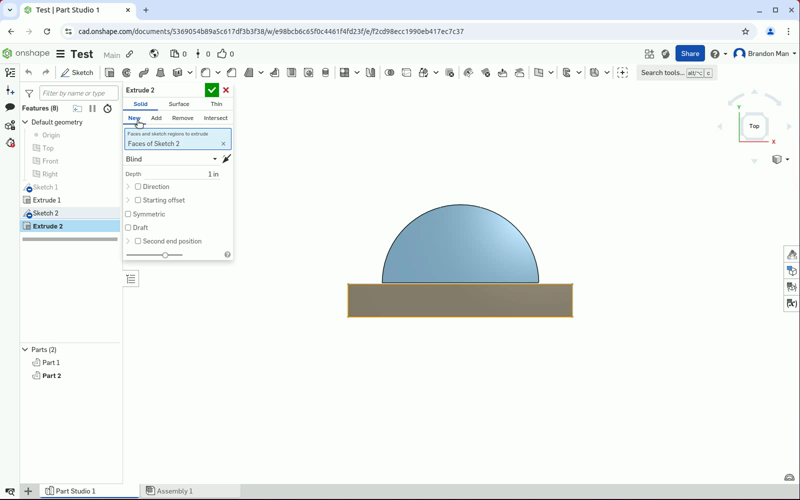
click(137, 120)
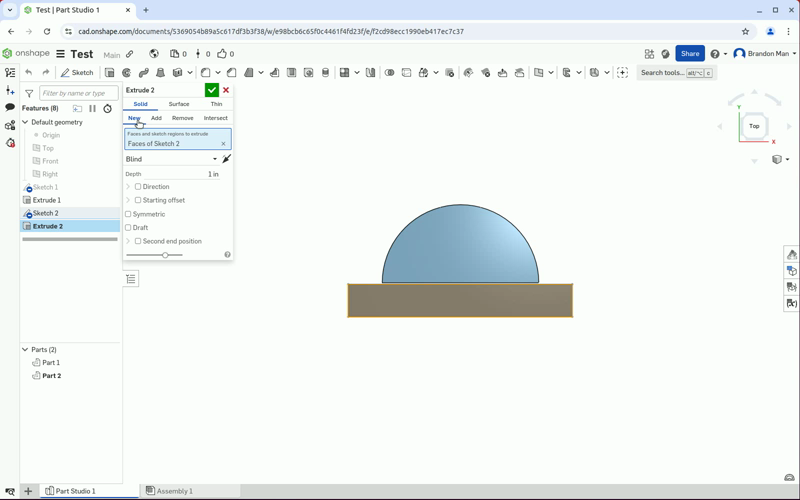
key(tab, 4)
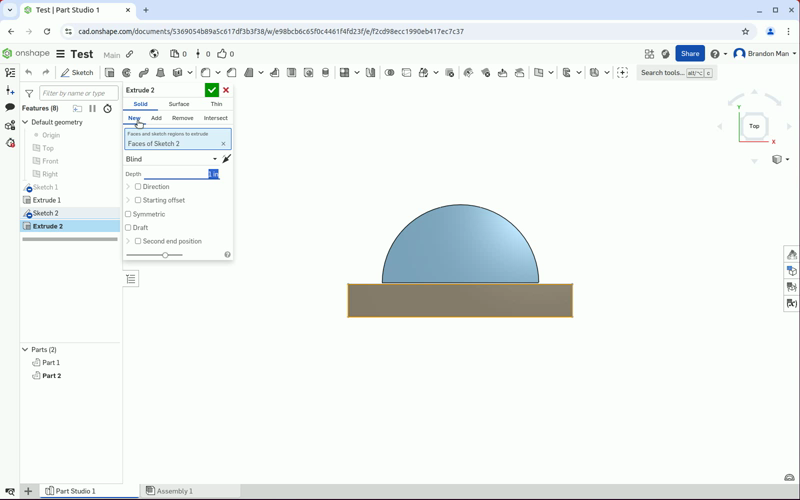
text(5.536)
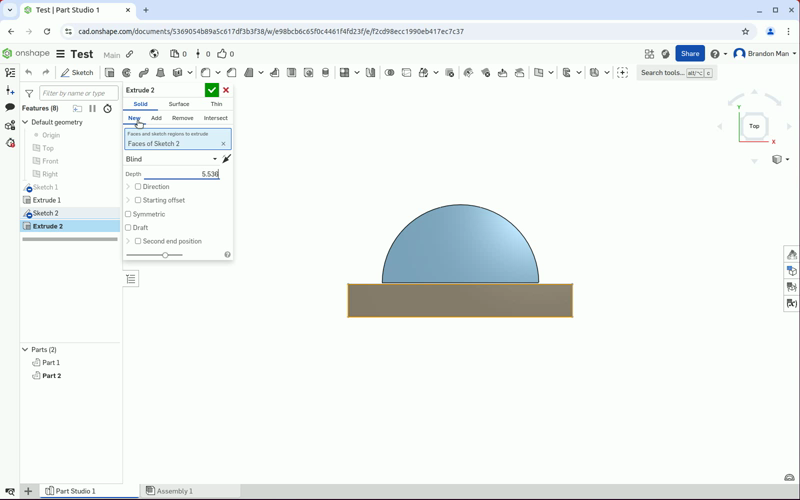
key(enter)
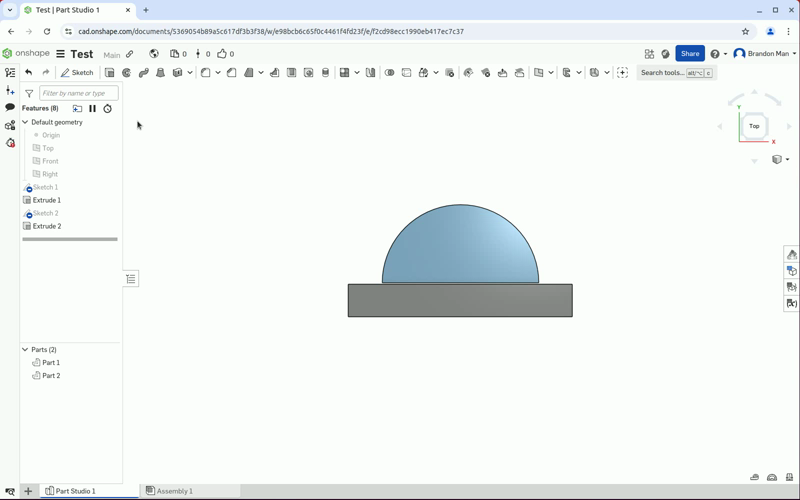
key(shift+h)
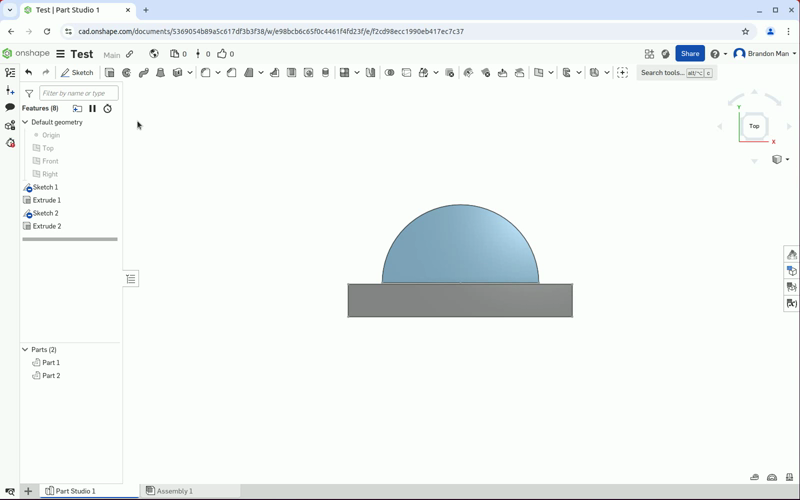
key(shift+h)
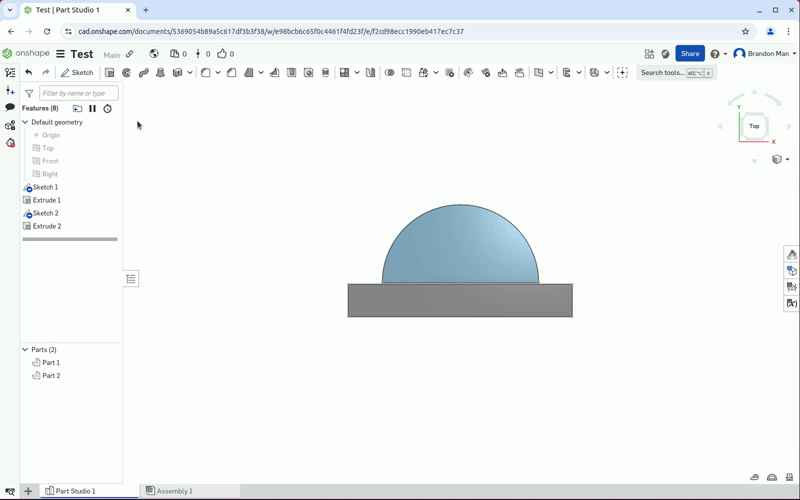
key(shift+7)
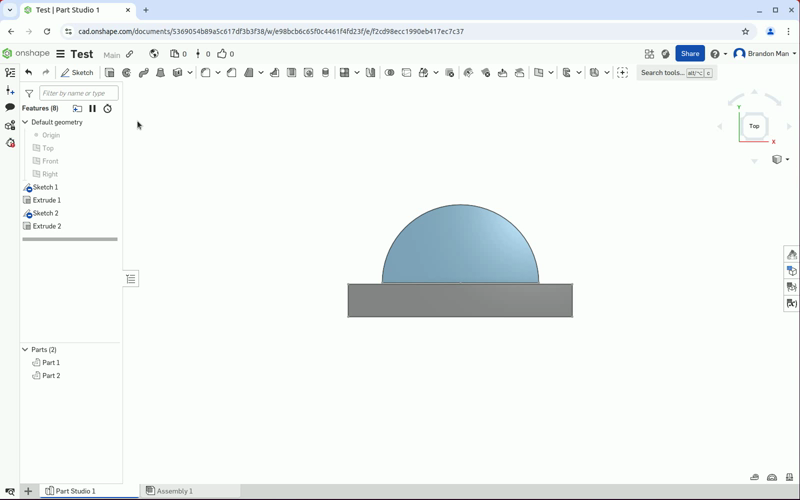
key(up, 3)
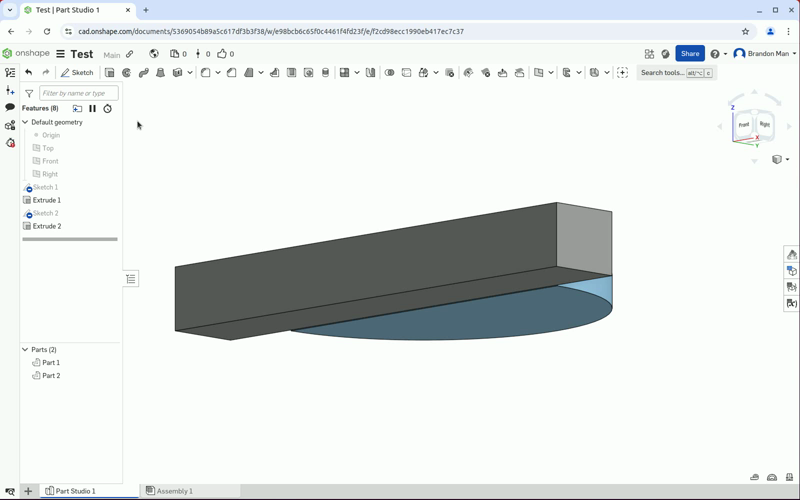
key(left, 3)
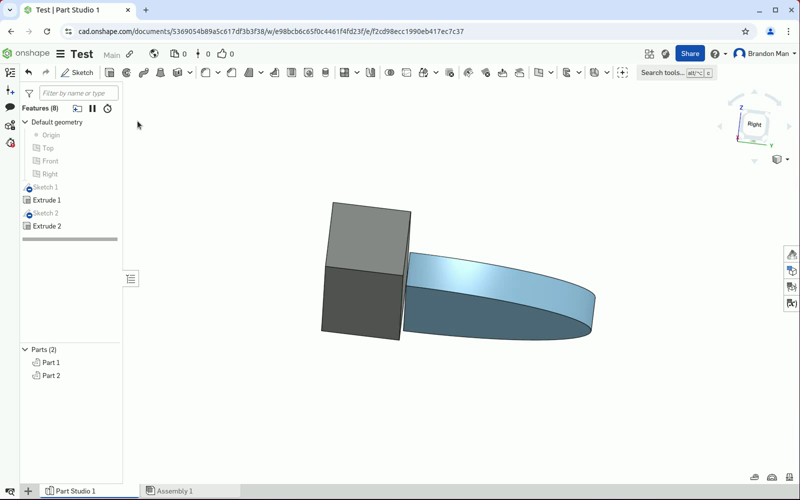
key(right, 3)
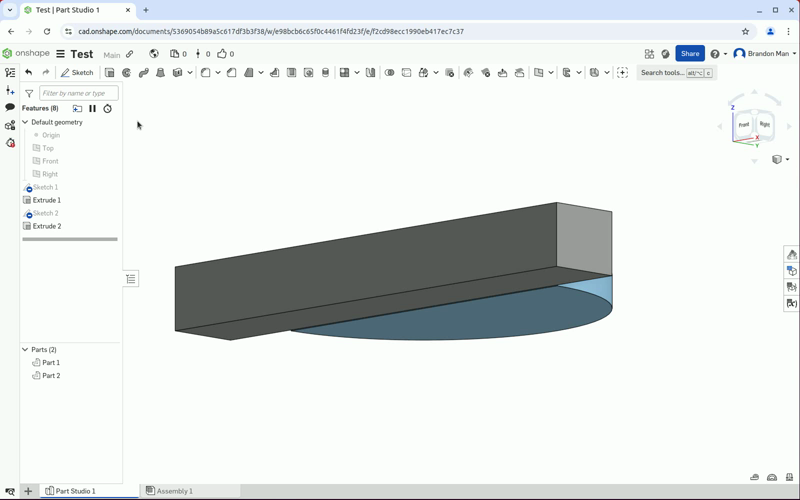
key(down, 3)
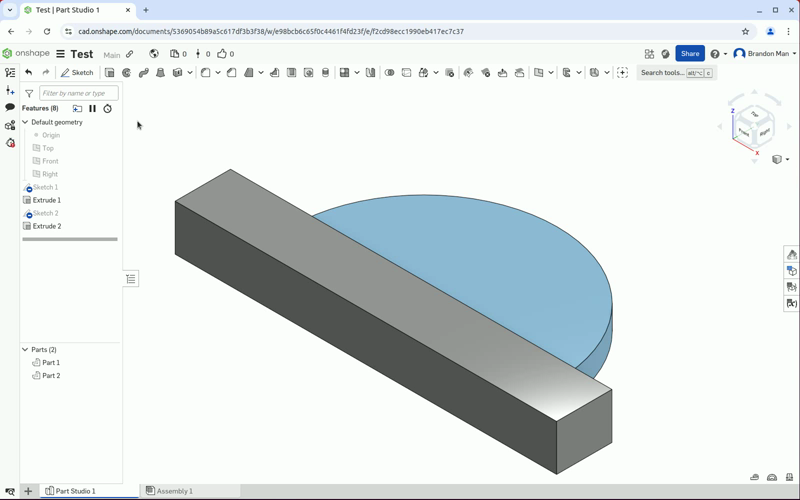
mouse_move(73, 189)
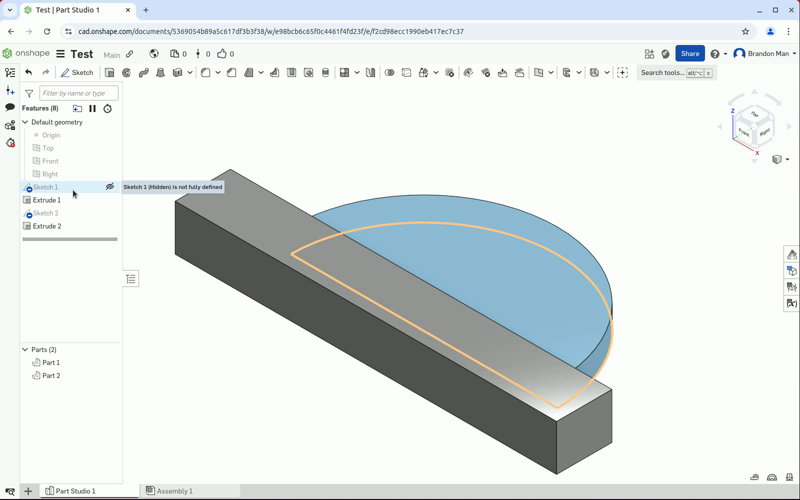
click(73, 189)